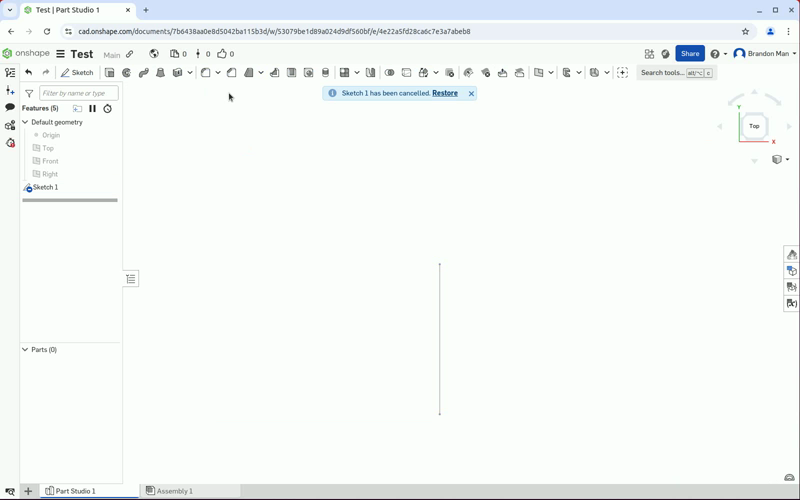
key(shift+h)
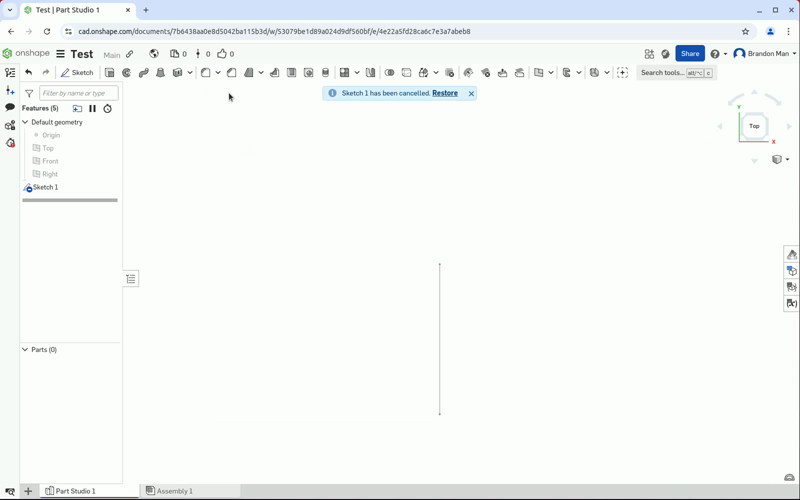
key(shift+s)
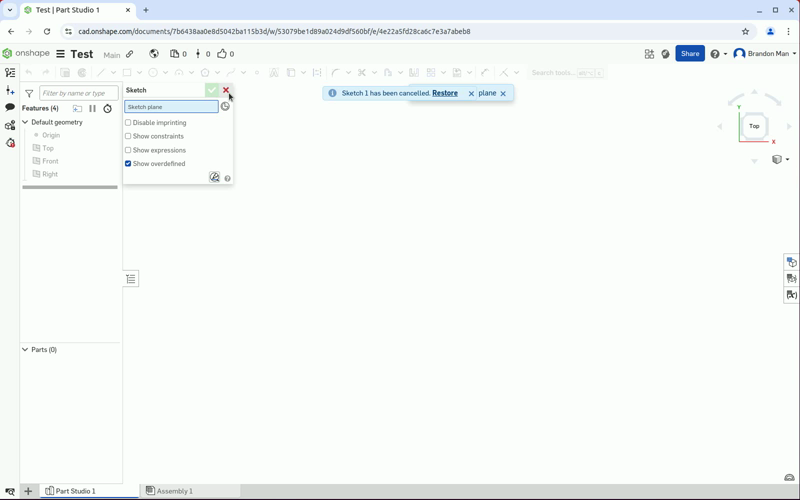
mouse_move(73, 150)
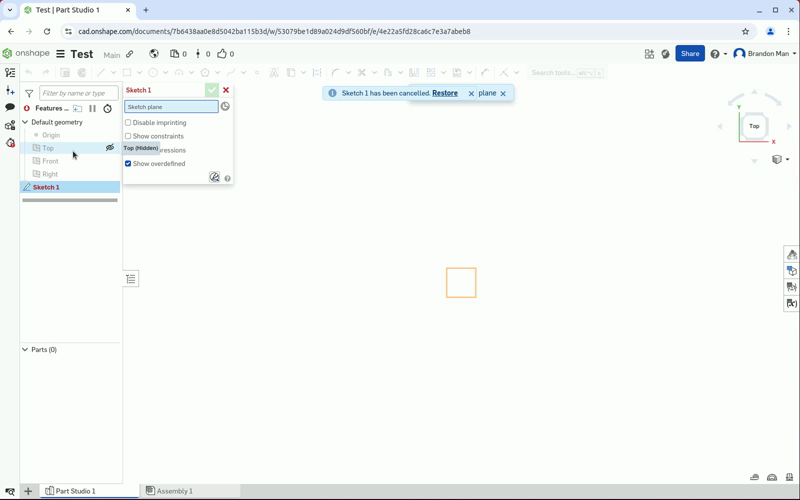
click(73, 150)
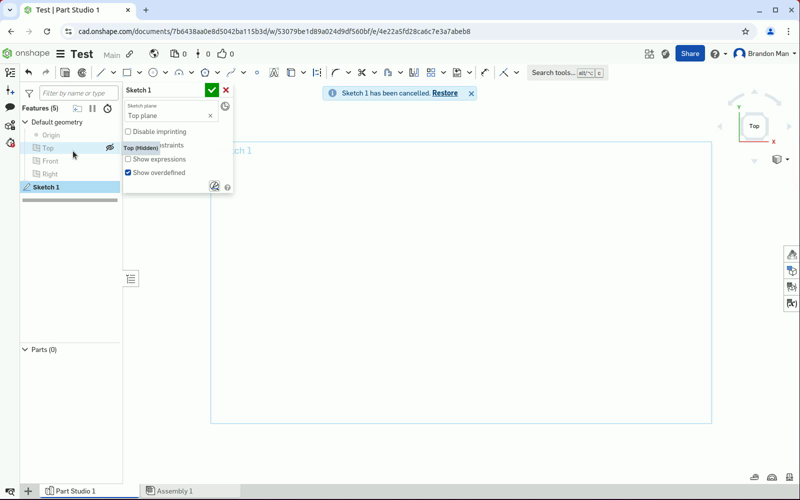
mouse_move(73, 352)
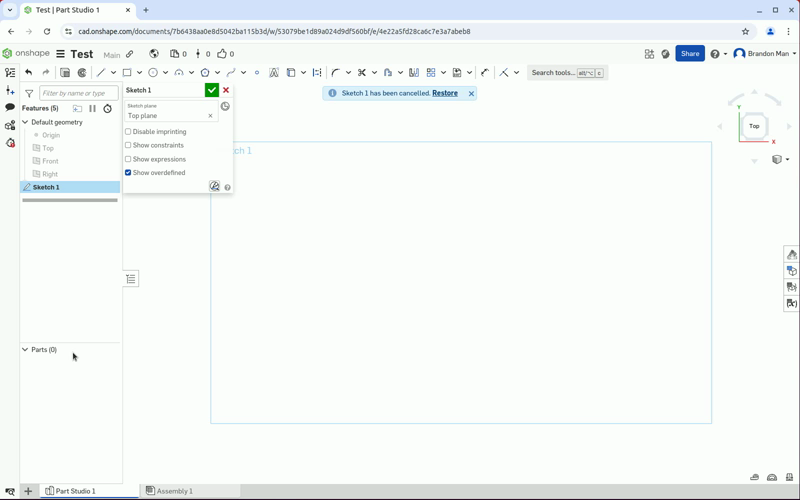
key(y)
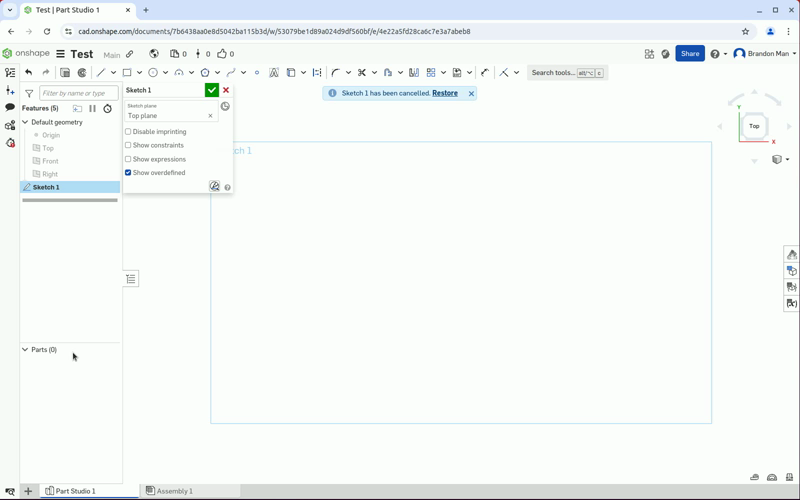
key(l)
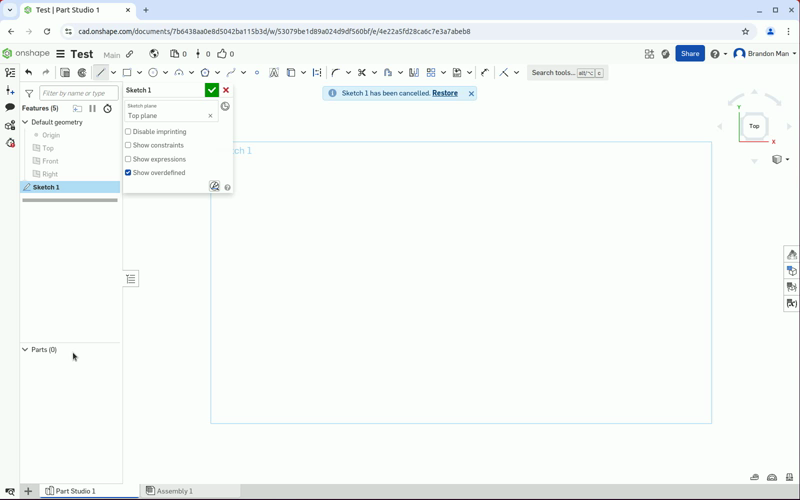
key_down(shift)
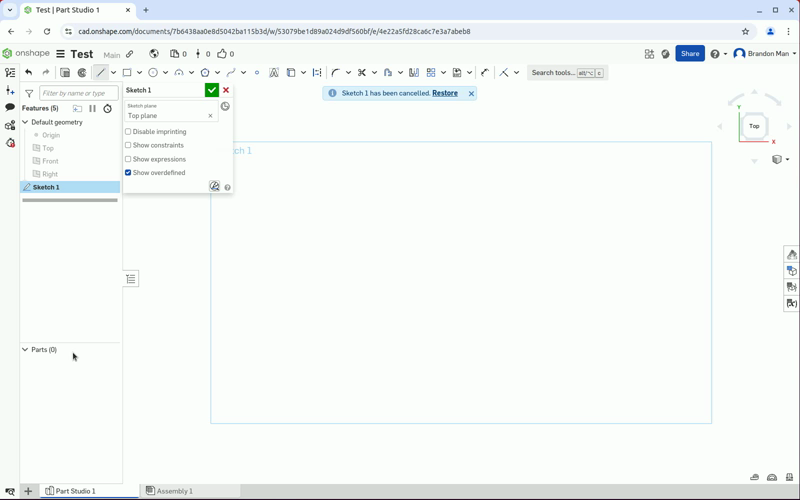
mouse_move(348, 254)
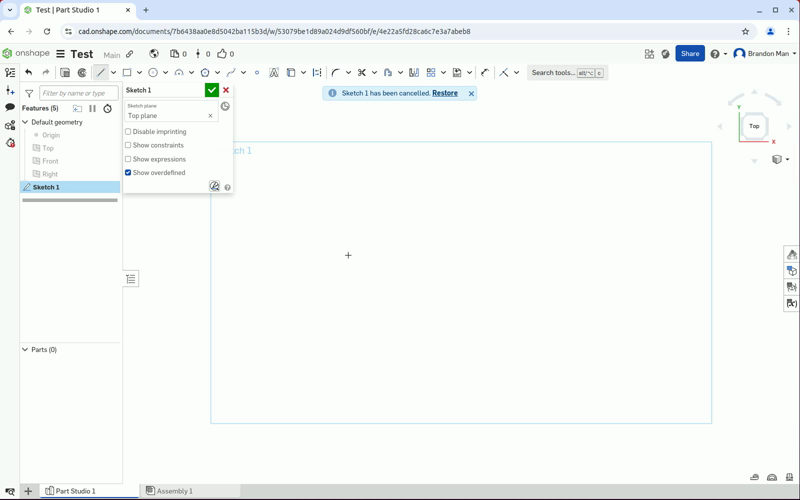
click(348, 254)
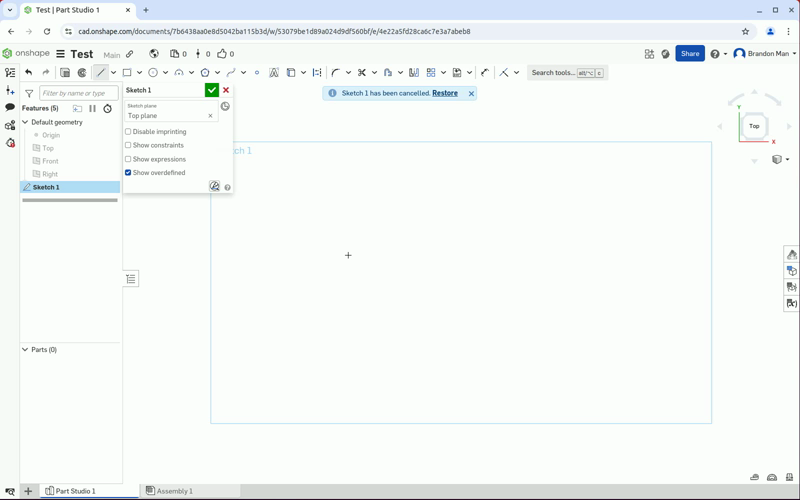
key_up(shift)
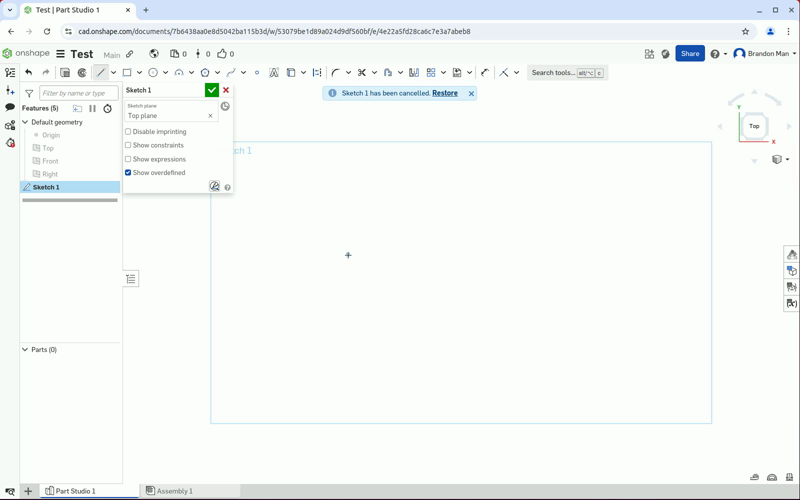
key_down(shift)
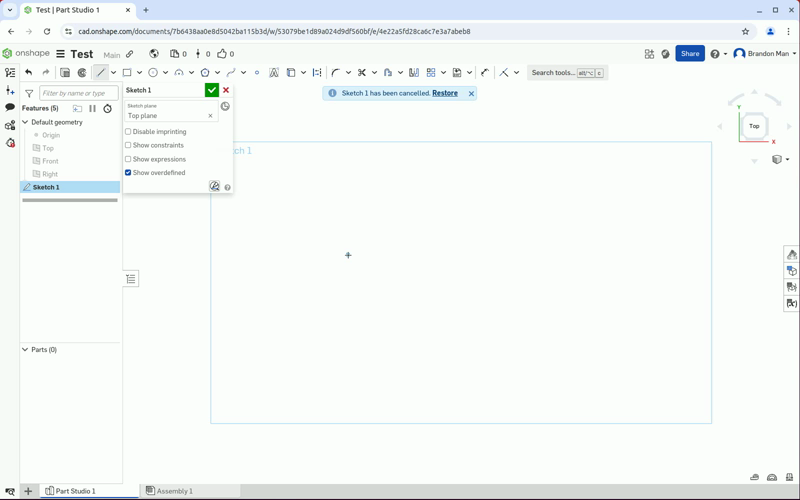
mouse_move(378, 254)
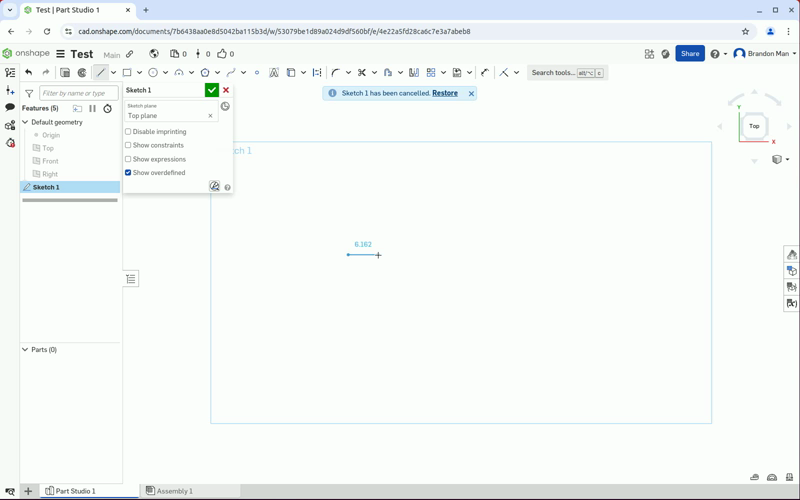
mouse_move(356, 267)
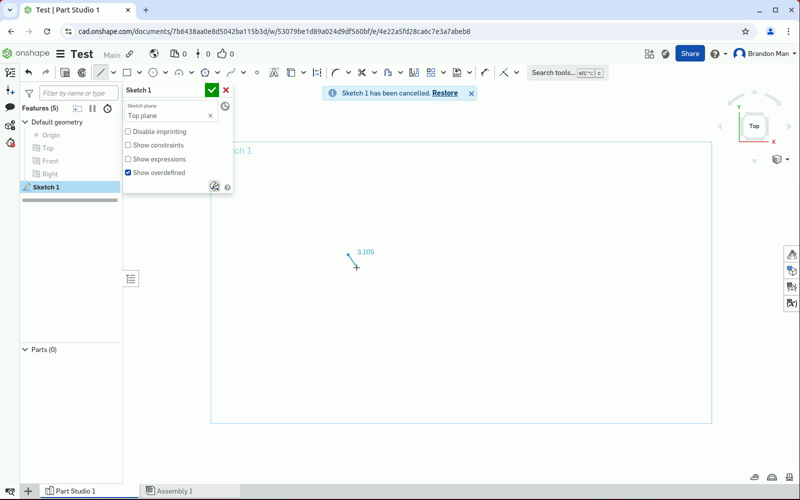
click(356, 267)
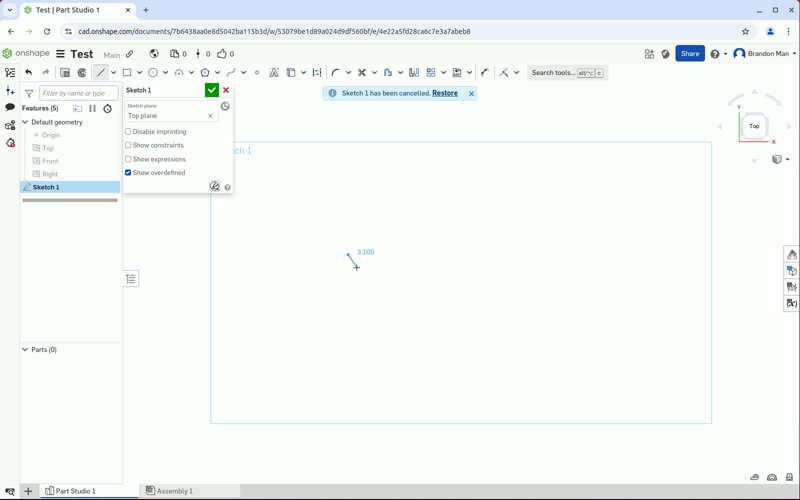
key_up(shift)
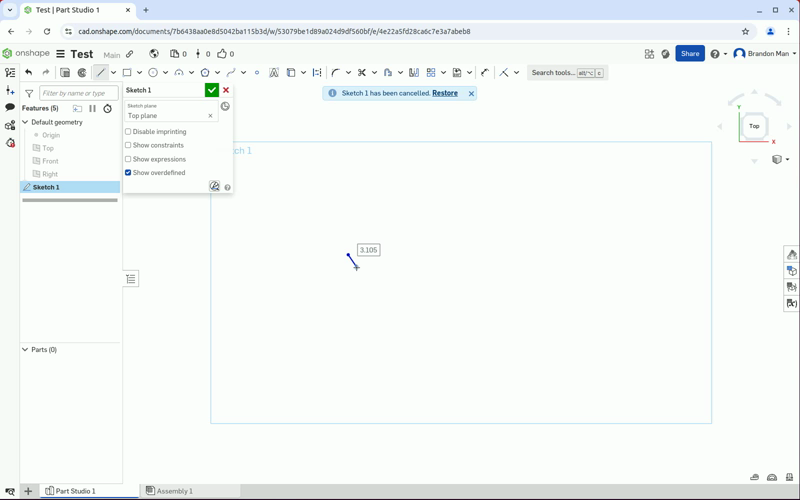
key_down(shift)
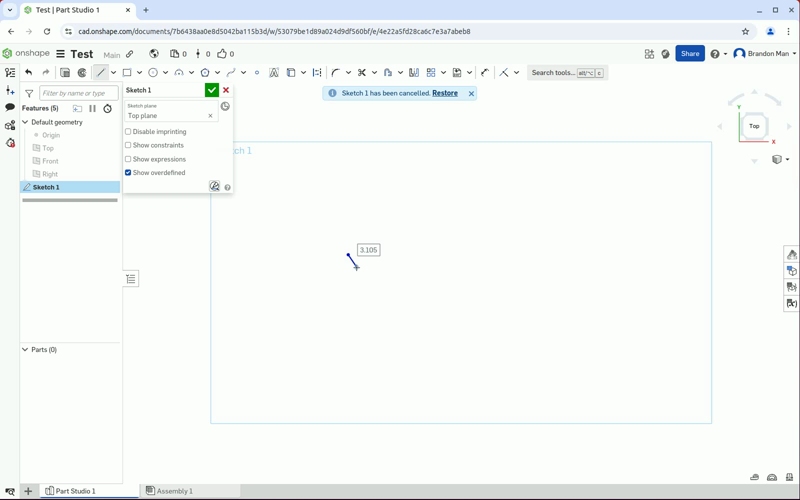
mouse_move(386, 267)
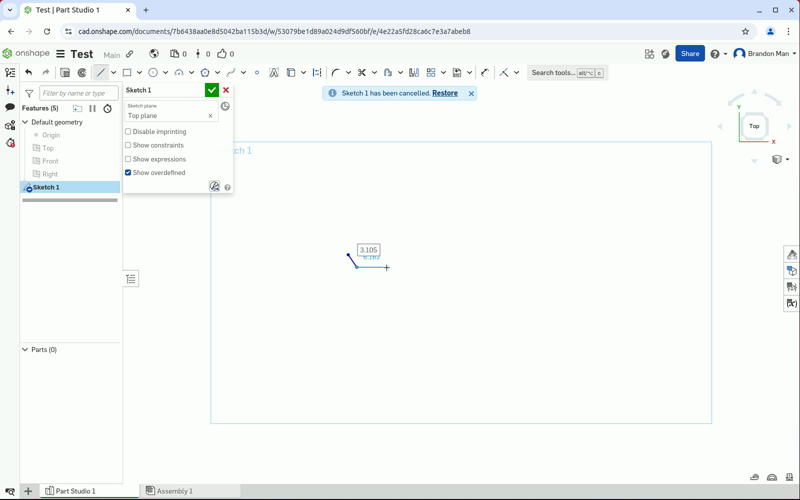
mouse_move(371, 266)
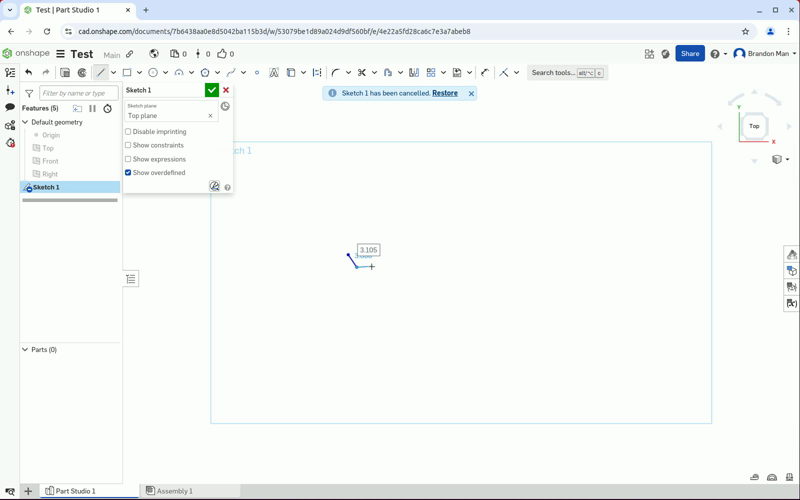
click(371, 266)
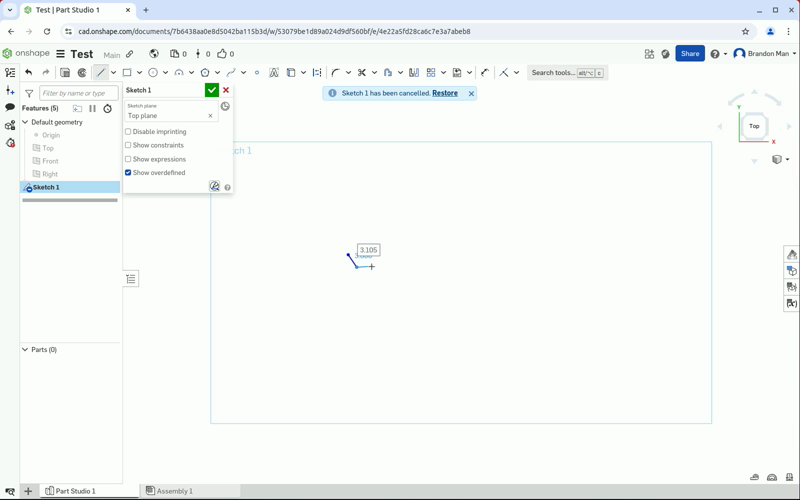
key_up(shift)
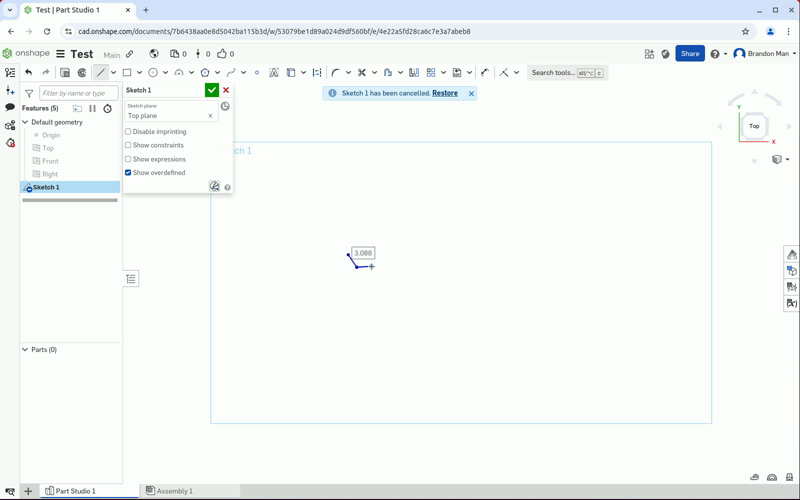
key_down(shift)
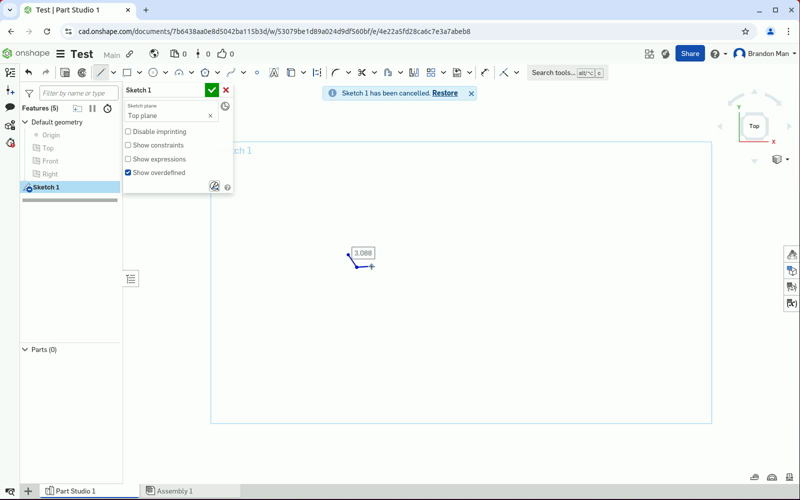
mouse_move(401, 266)
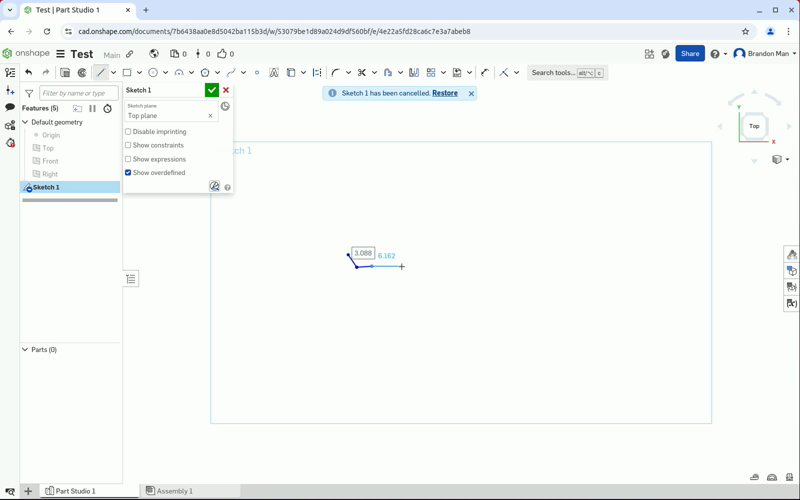
mouse_move(378, 253)
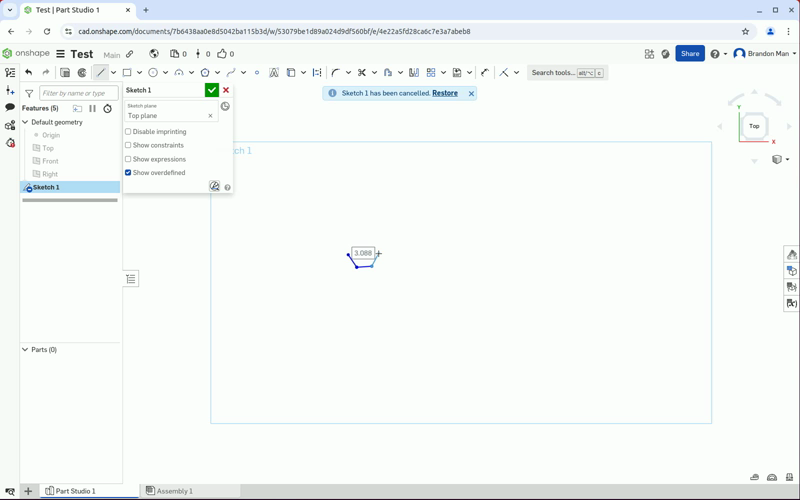
click(378, 253)
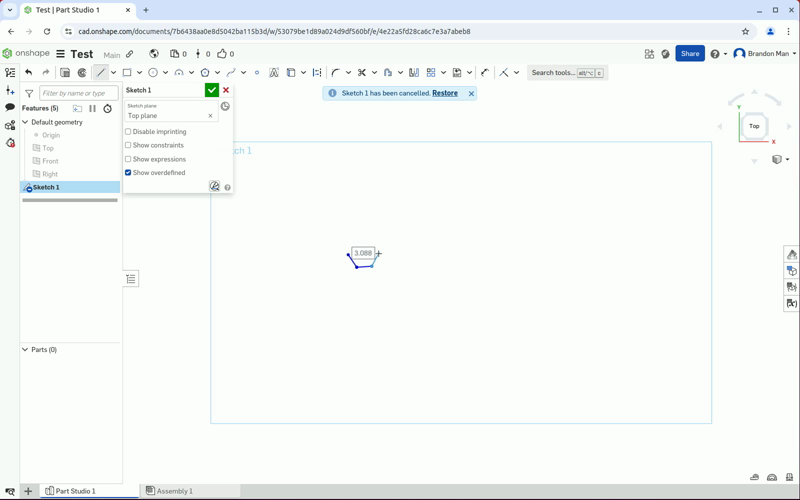
key_up(shift)
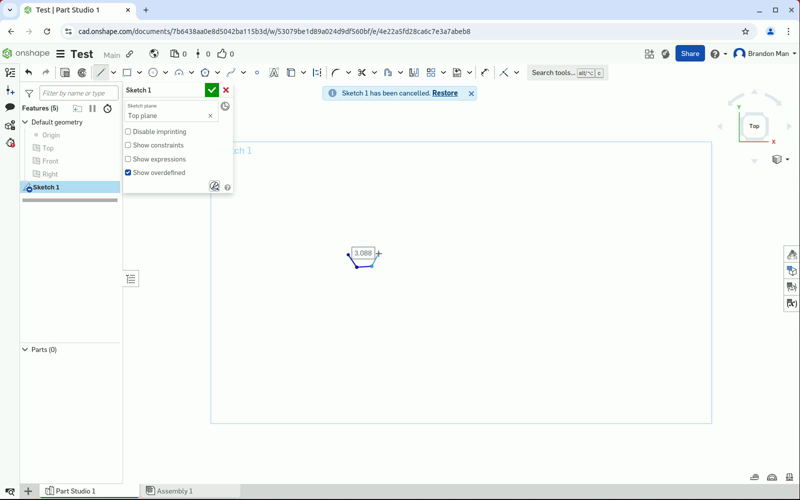
key_down(shift)
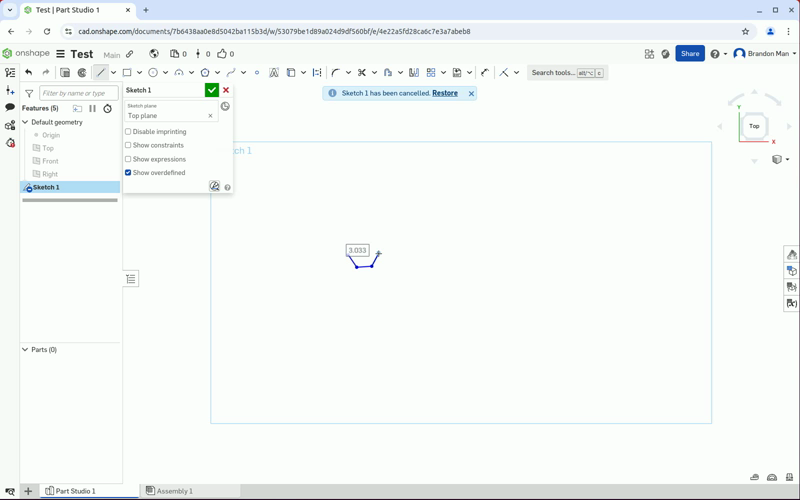
mouse_move(408, 253)
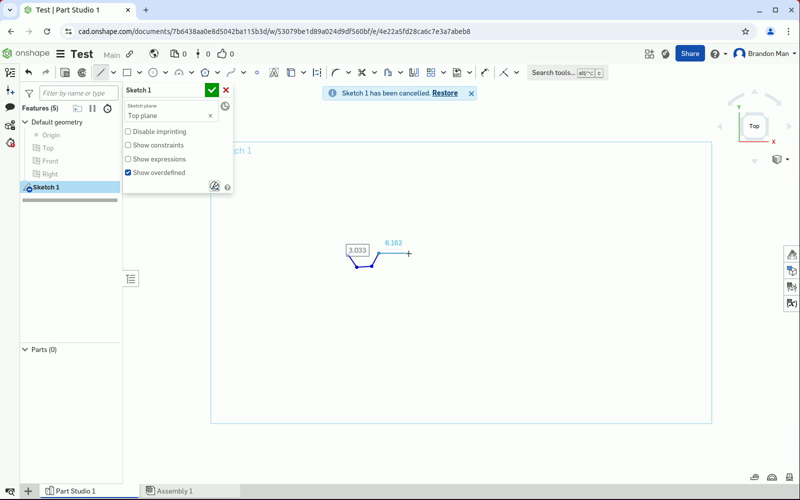
mouse_move(370, 240)
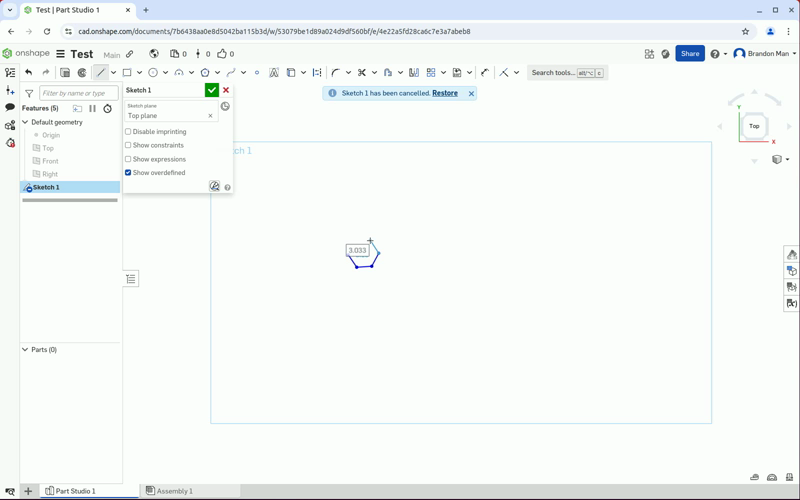
click(370, 240)
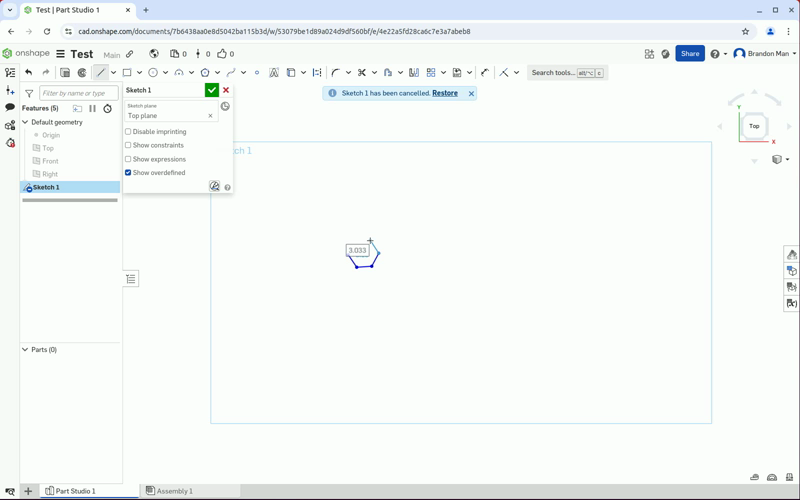
key_up(shift)
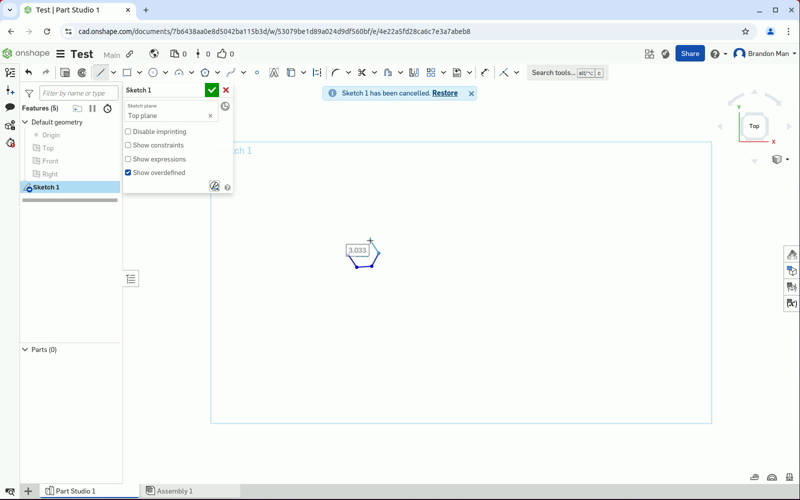
key_down(shift)
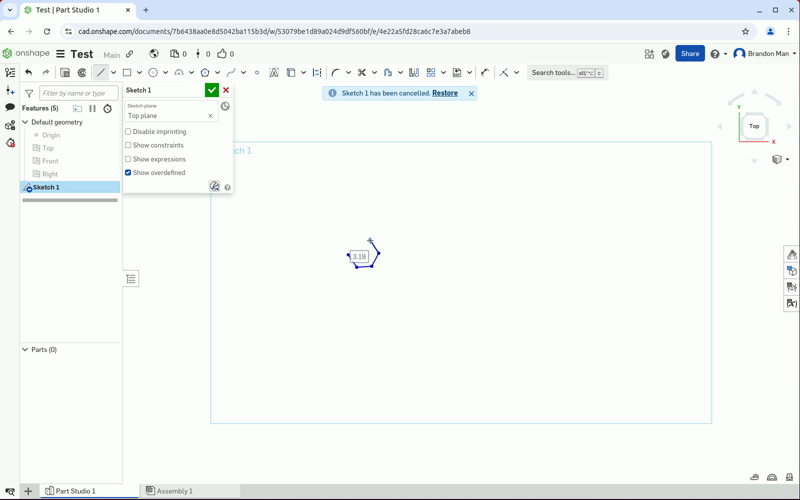
mouse_move(400, 240)
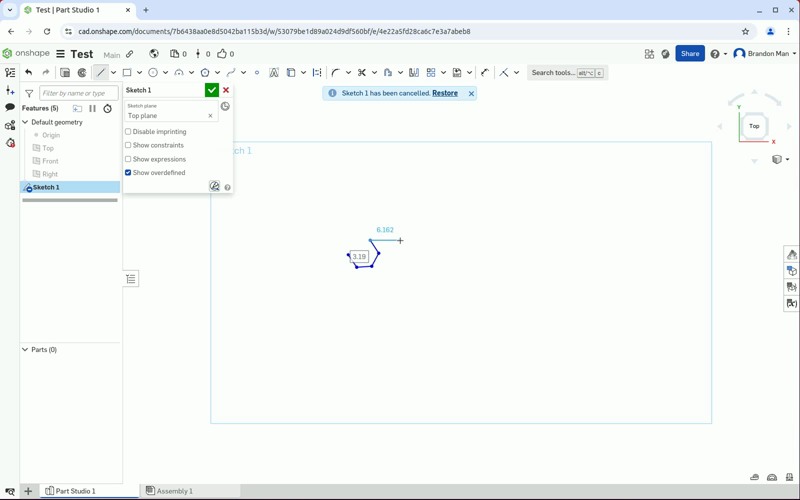
mouse_move(354, 241)
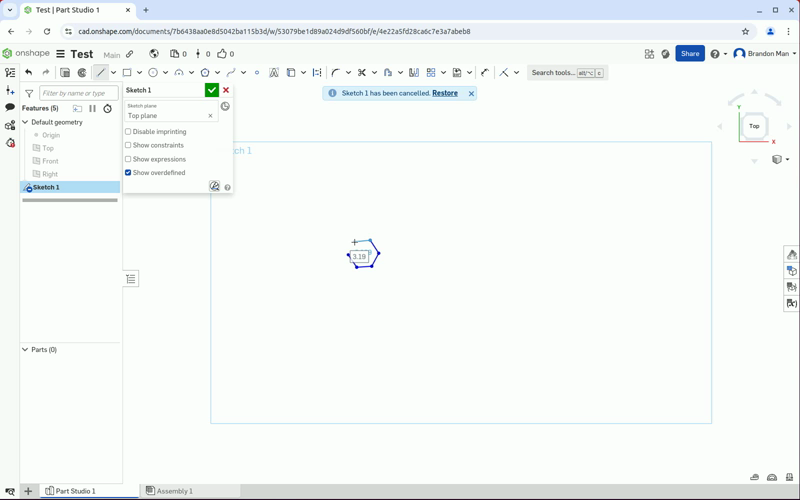
click(354, 241)
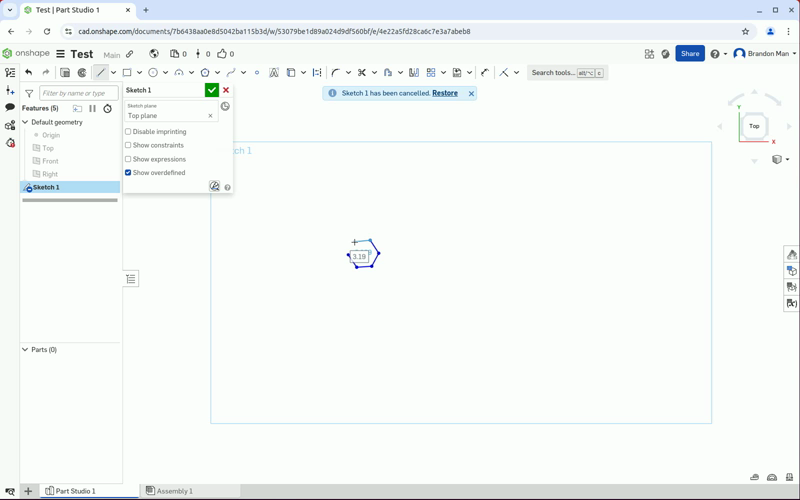
key_up(shift)
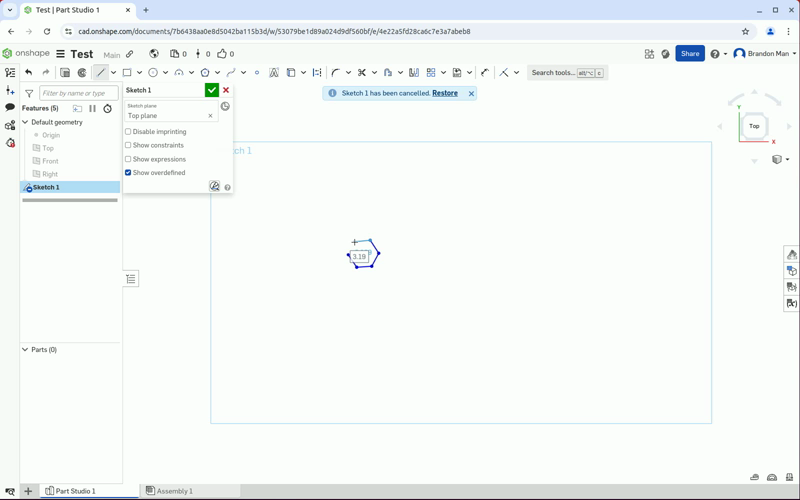
mouse_move(384, 241)
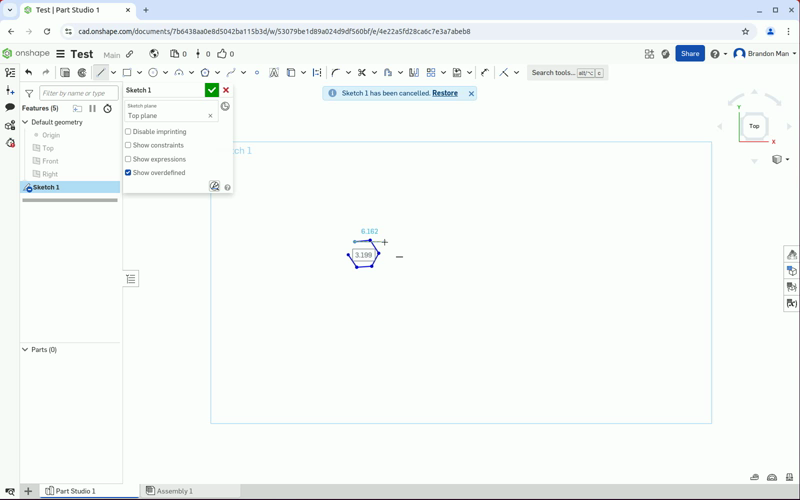
key_down(shift)
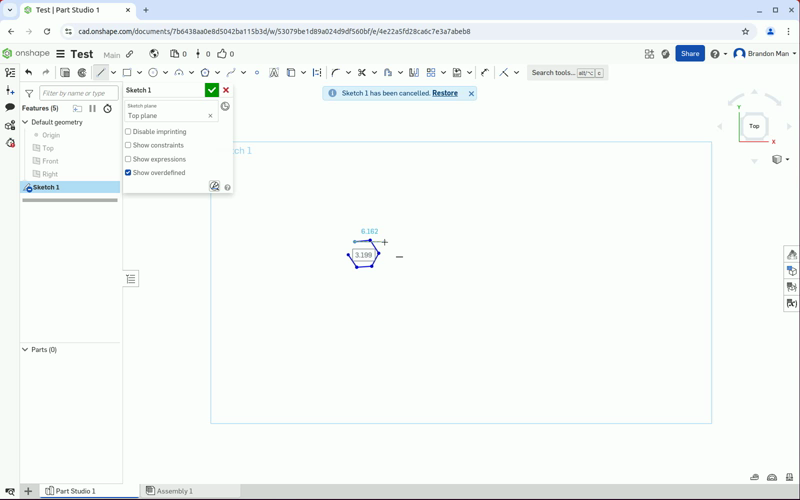
mouse_move(348, 254)
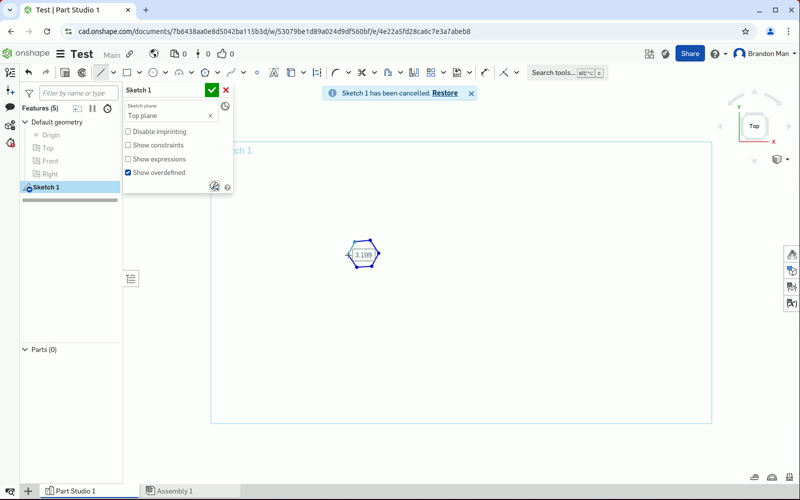
key_up(shift)
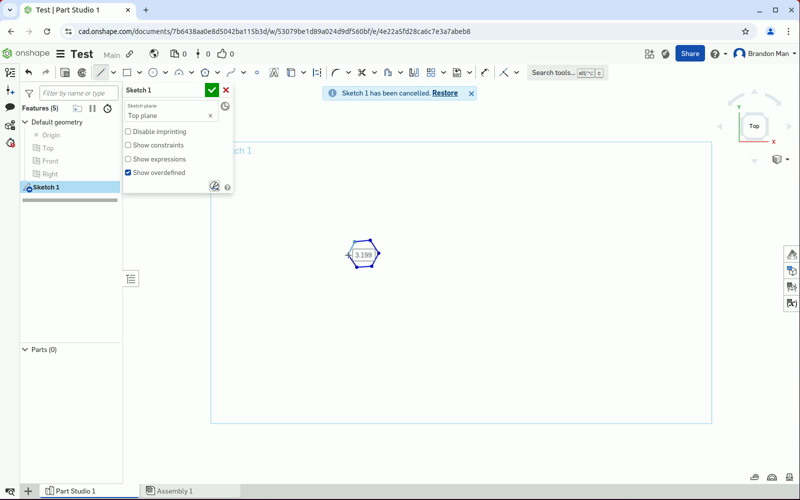
click(348, 254)
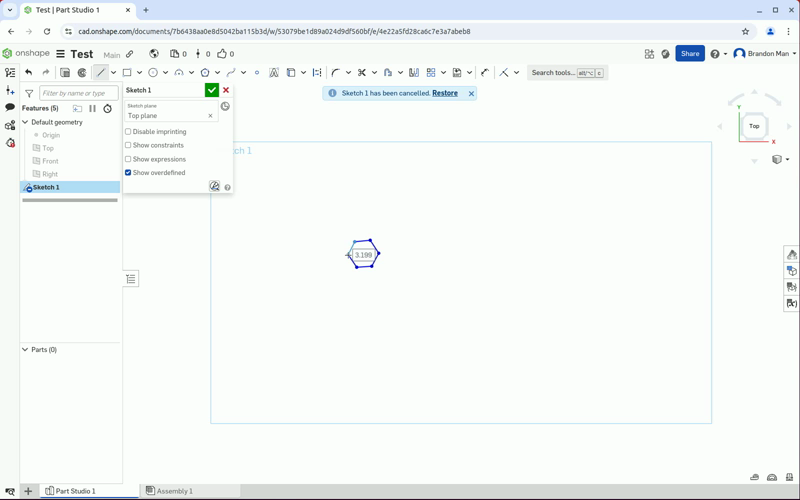
key(esc)
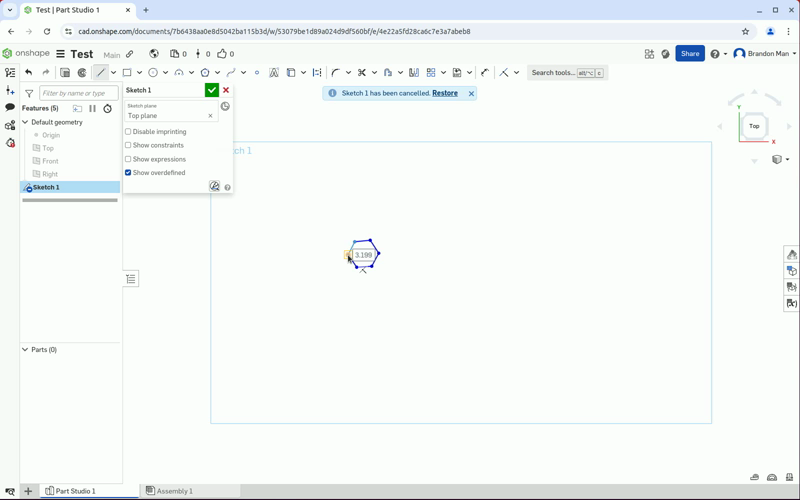
key(c)
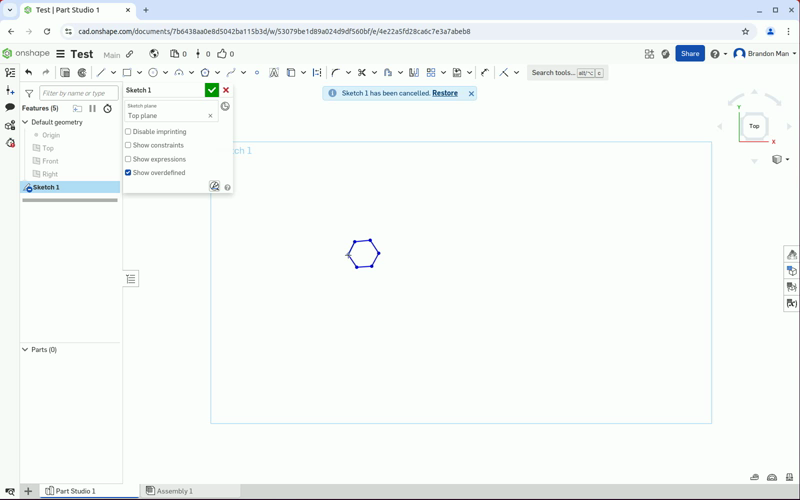
key_down(shift)
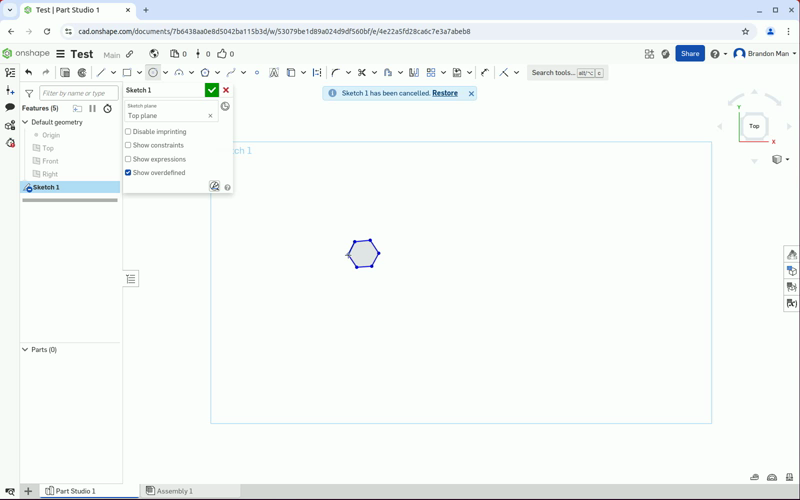
mouse_move(363, 253)
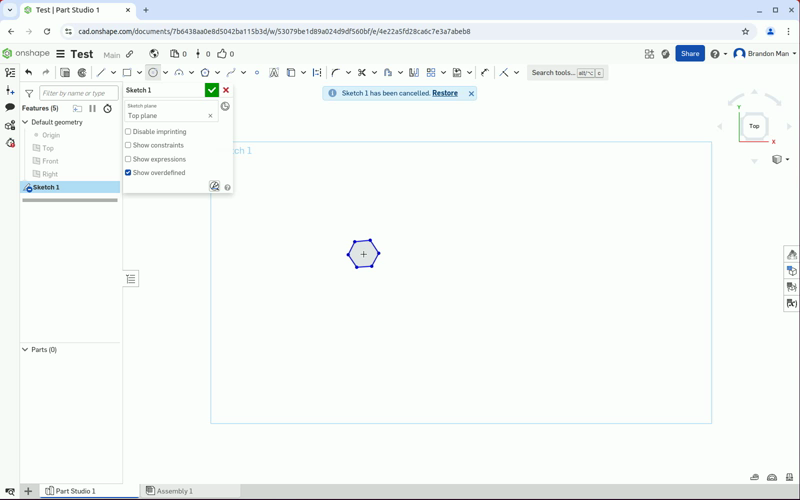
click(363, 253)
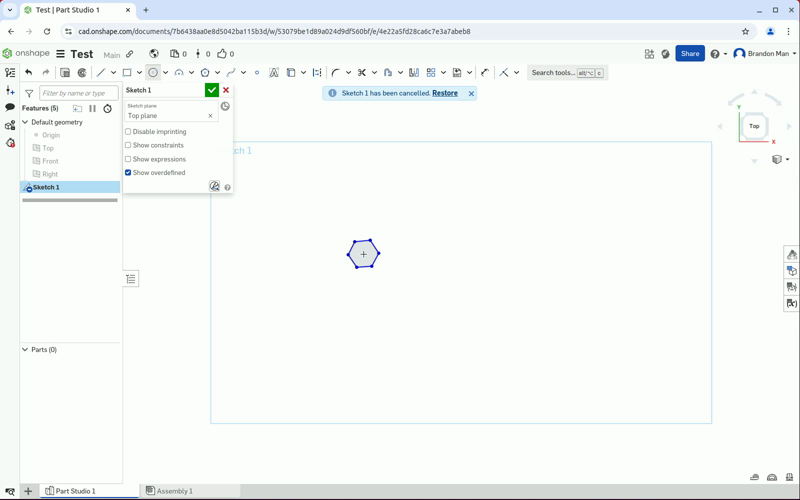
key_up(shift)
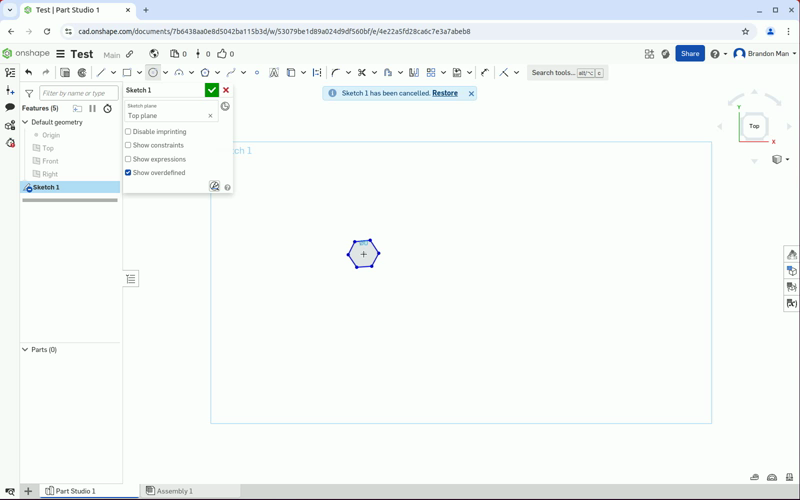
mouse_move(368, 253)
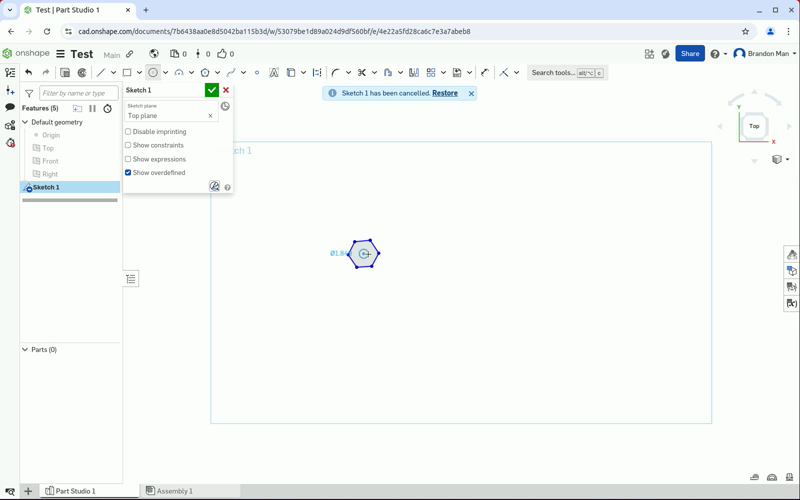
click(368, 253)
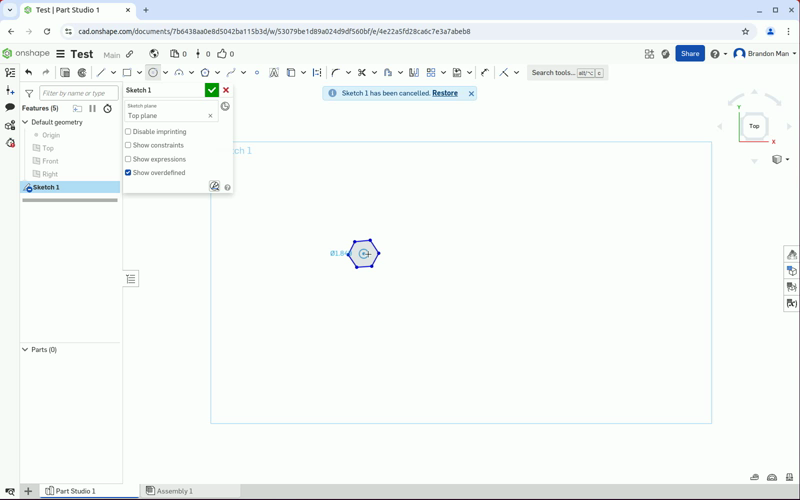
key(esc)
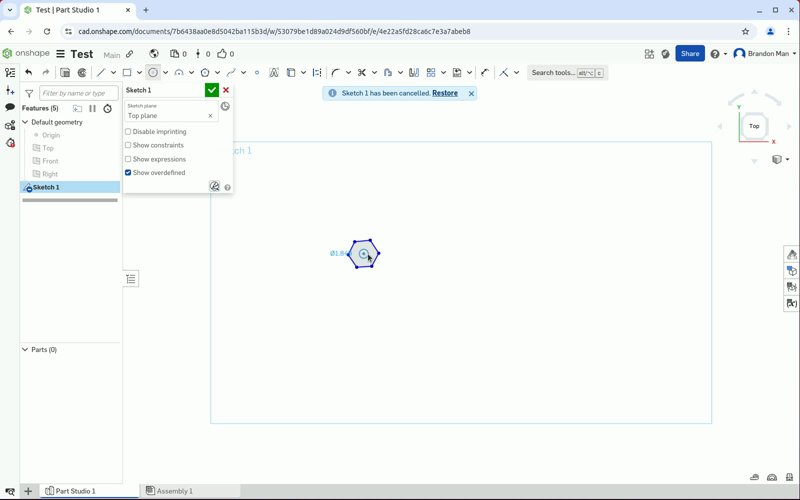
mouse_move(354, 256)
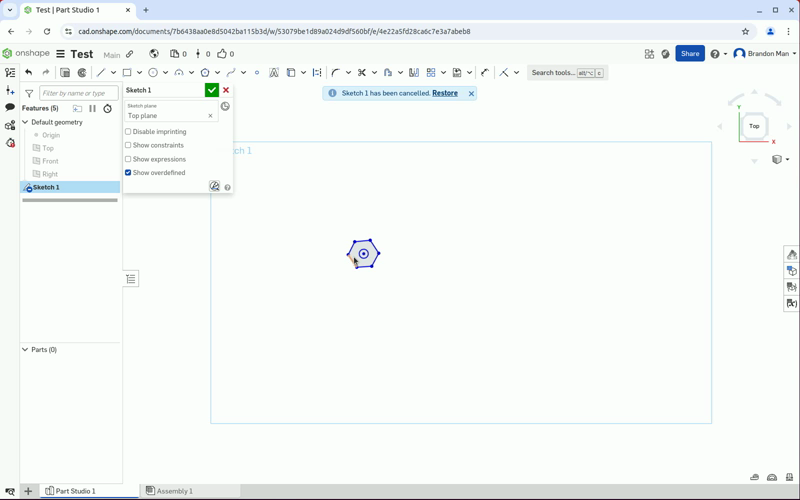
scroll(6)
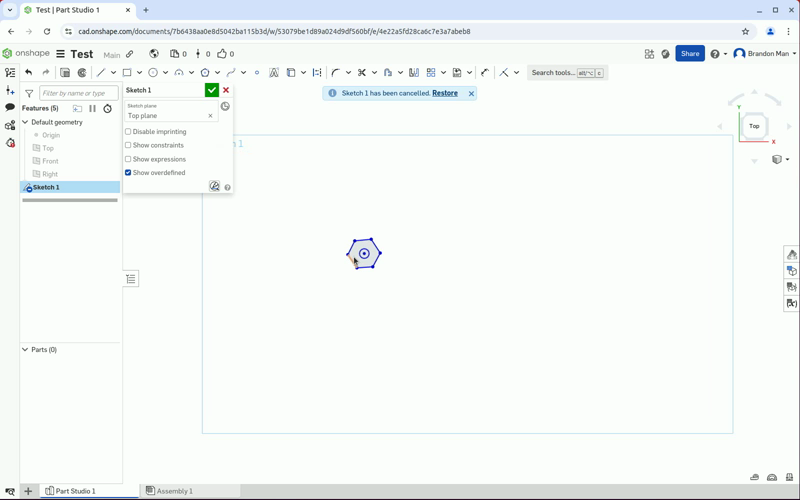
scroll(6)
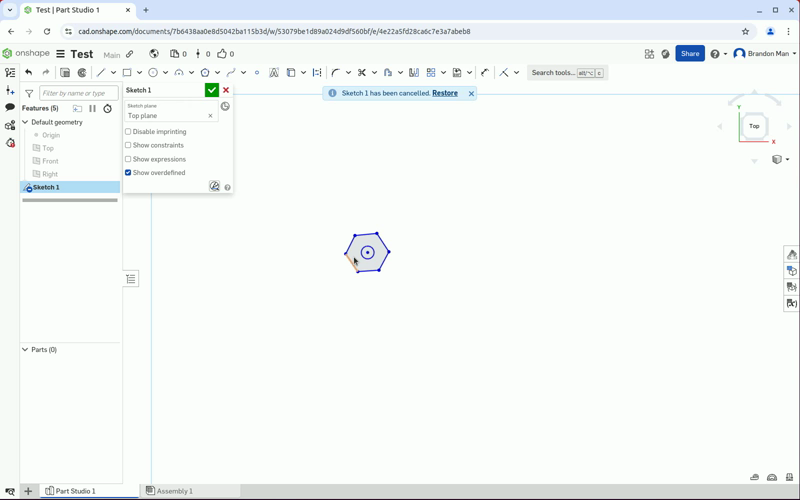
scroll(6)
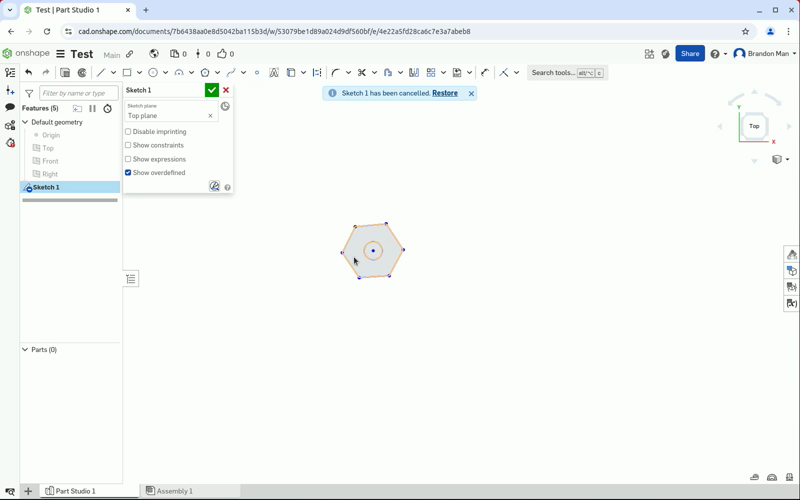
scroll(6)
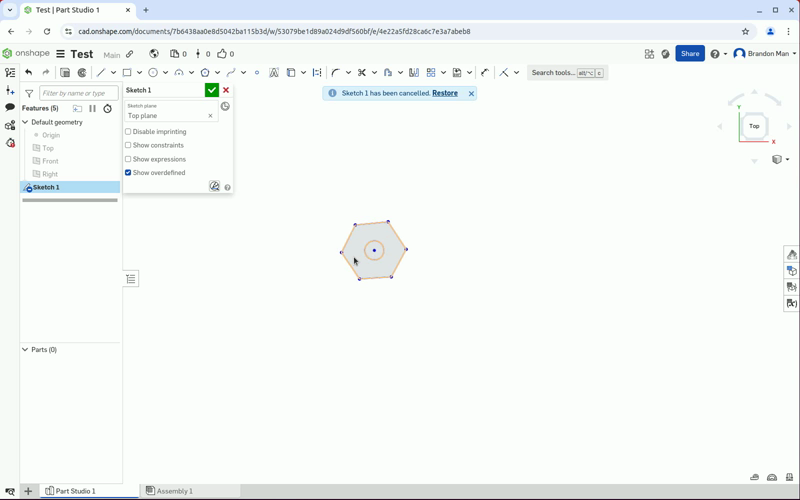
scroll(6)
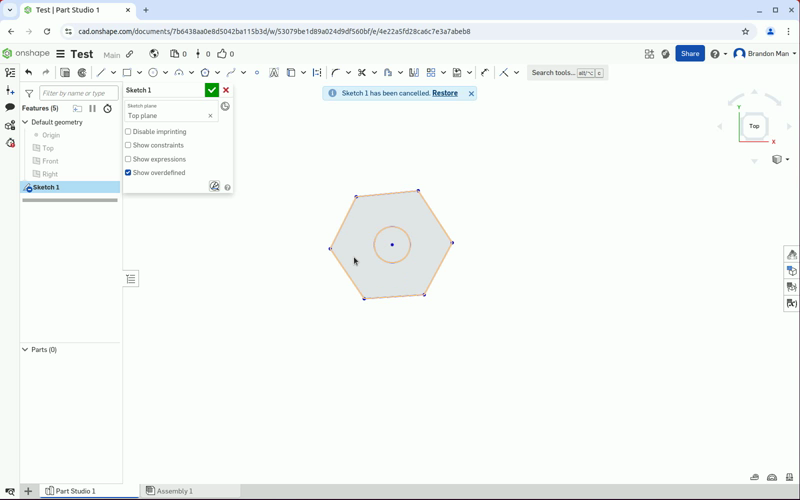
scroll(6)
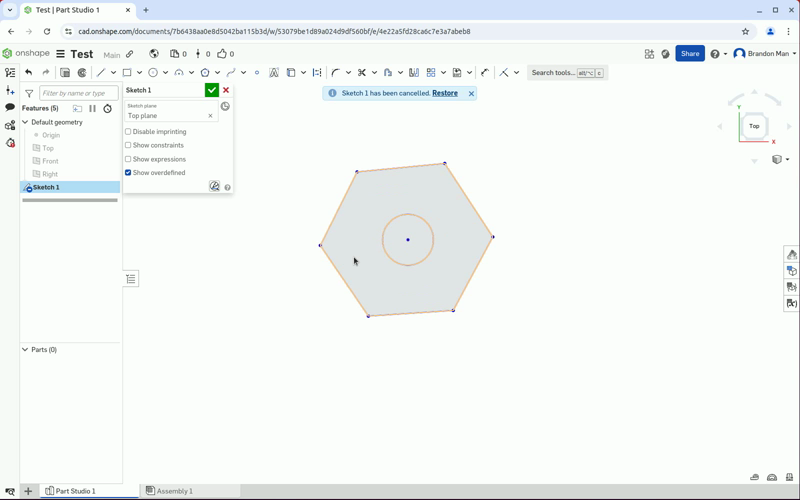
scroll(6)
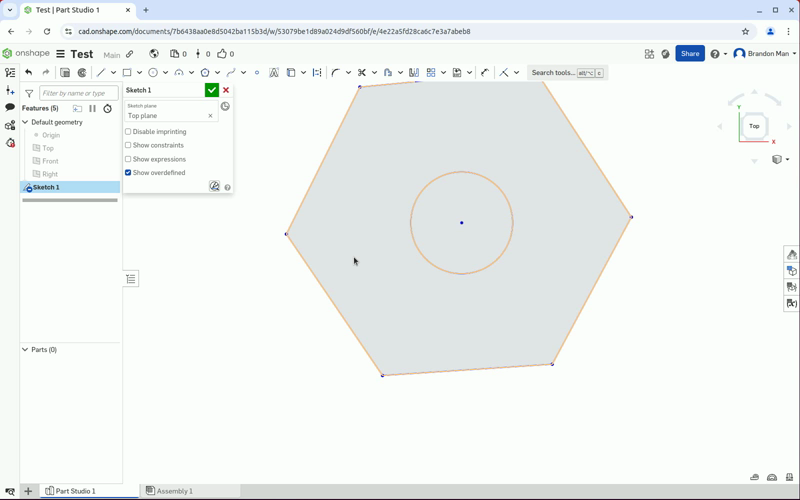
click(354, 256)
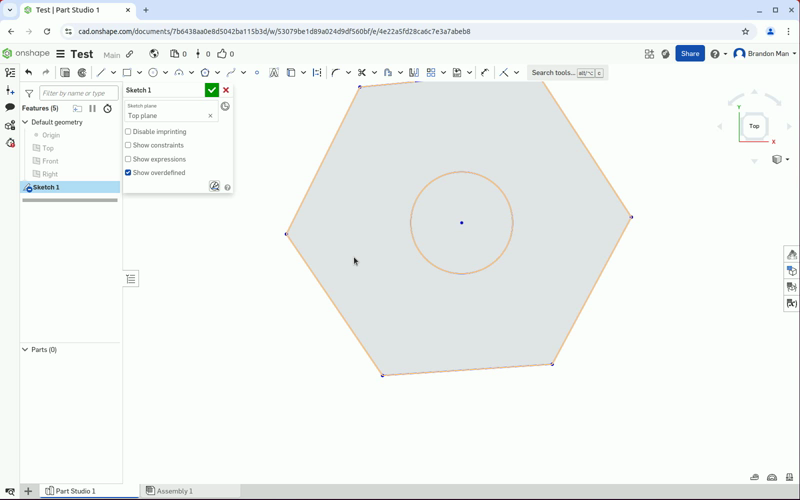
scroll(-6)
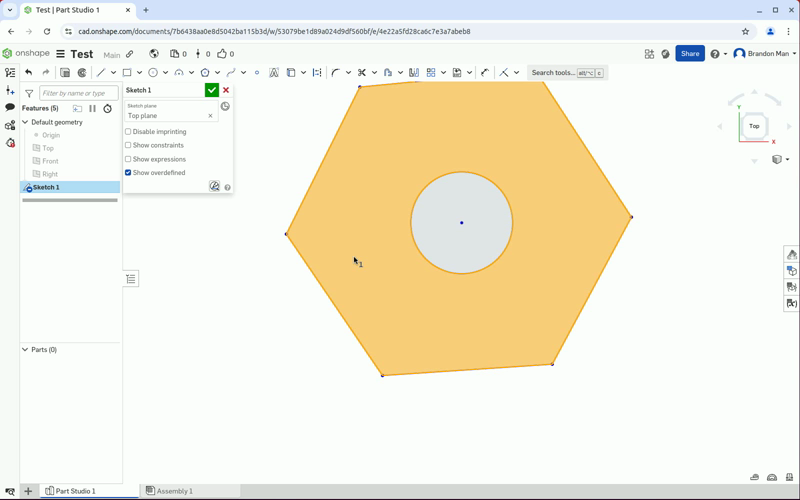
scroll(-6)
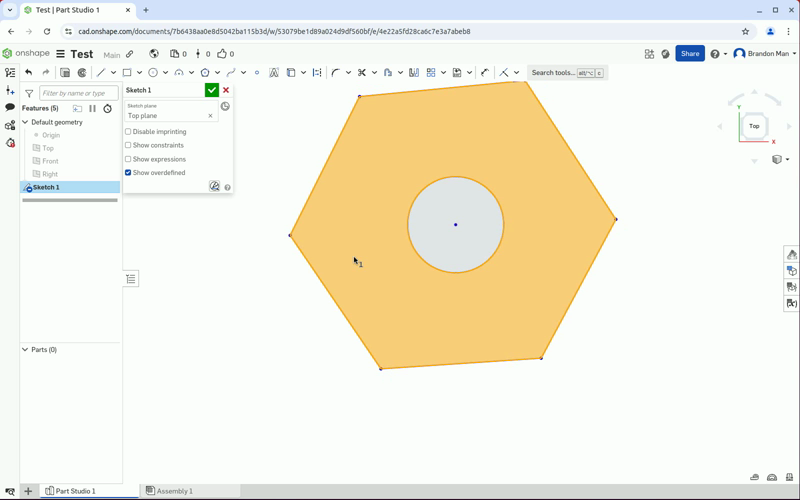
scroll(-6)
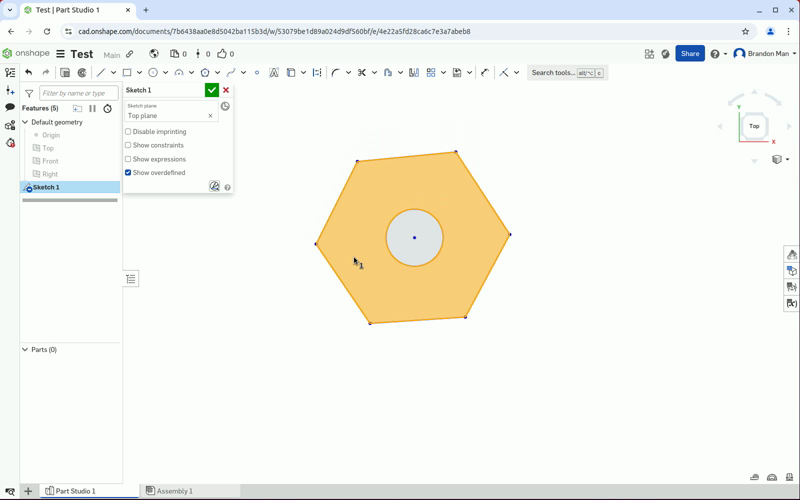
scroll(-6)
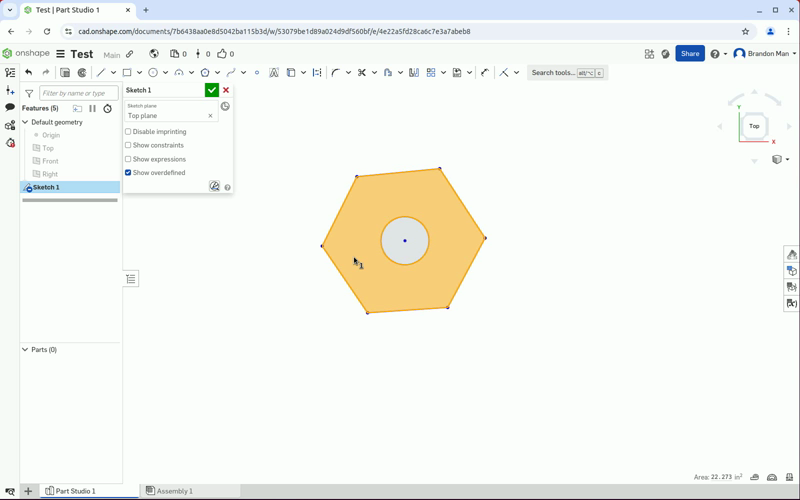
scroll(-6)
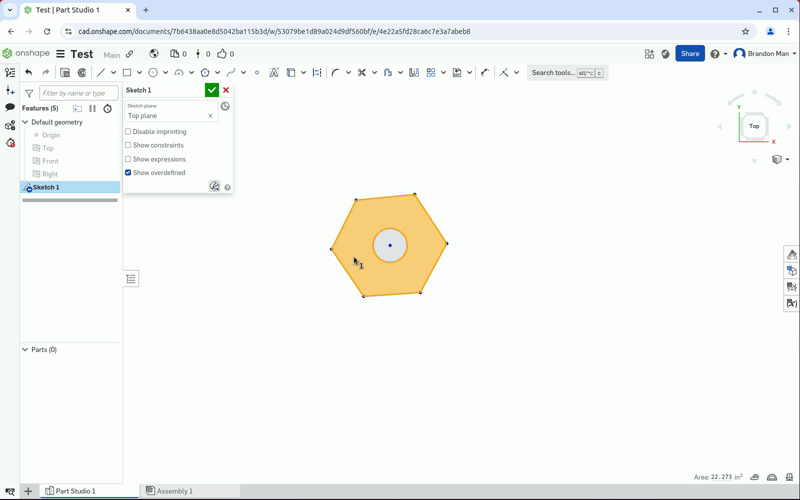
scroll(-6)
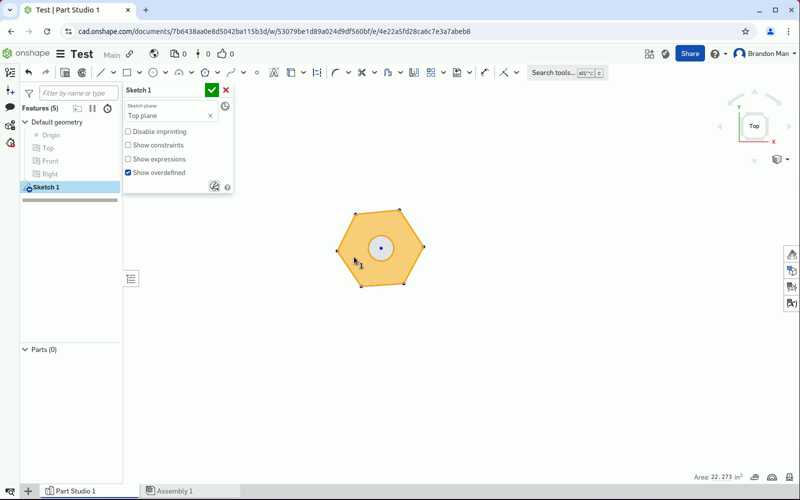
scroll(-6)
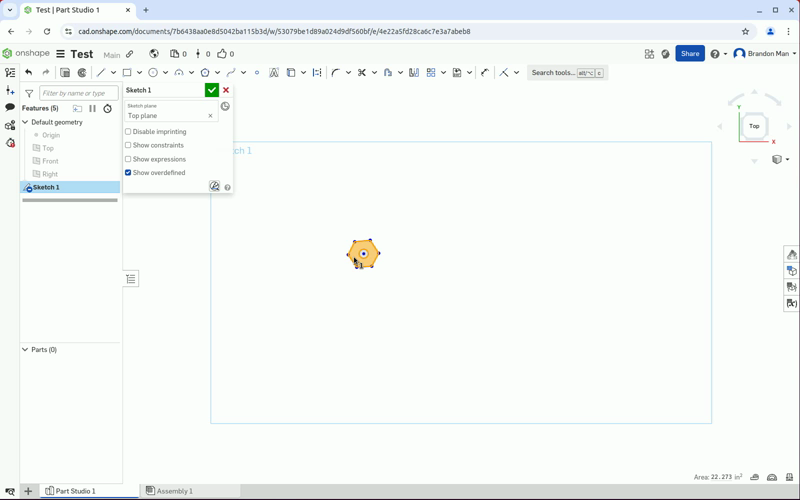
mouse_move(73, 352)
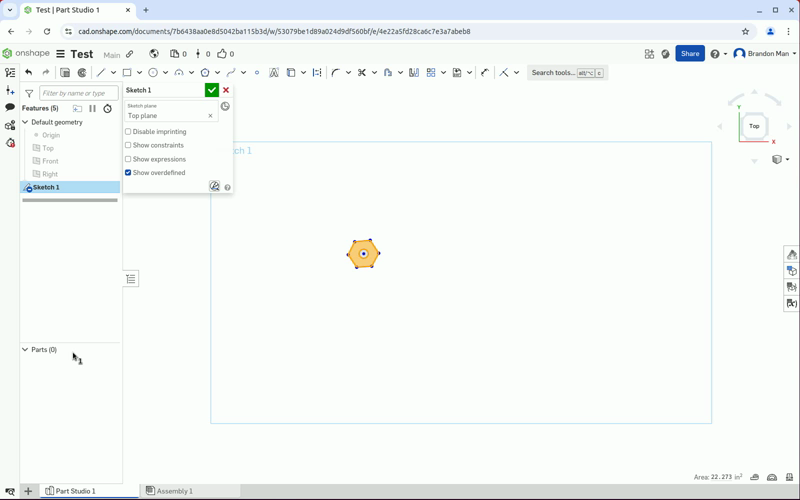
key(shift+y)
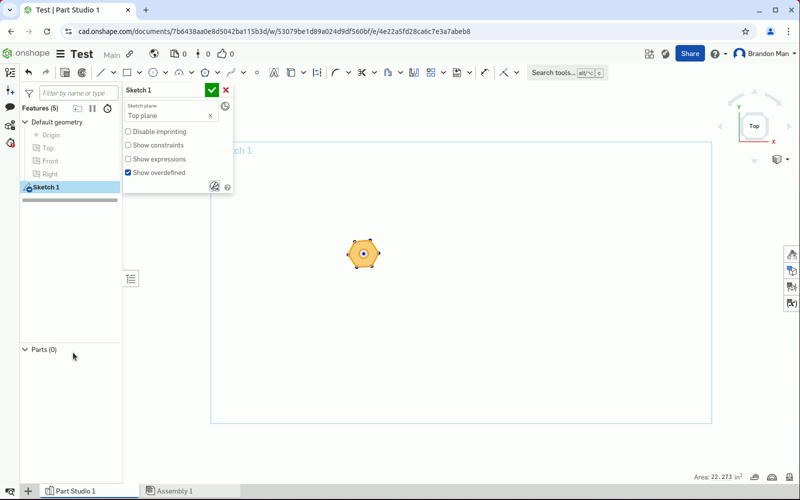
key(shift+e)
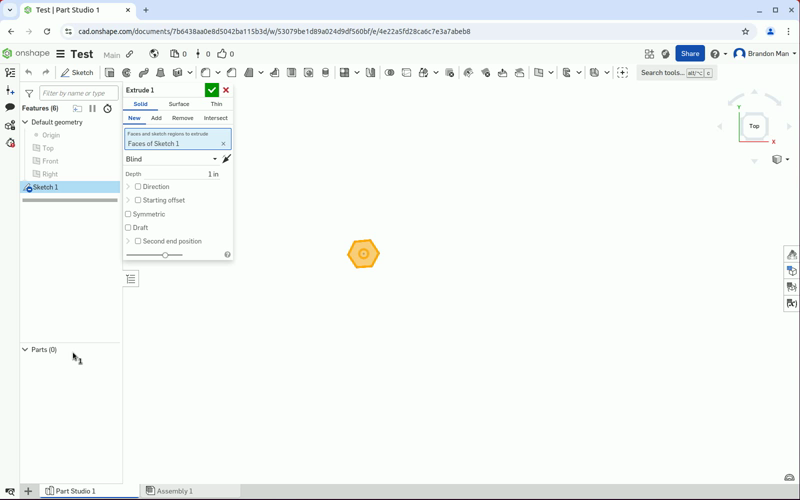
mouse_move(143, 106)
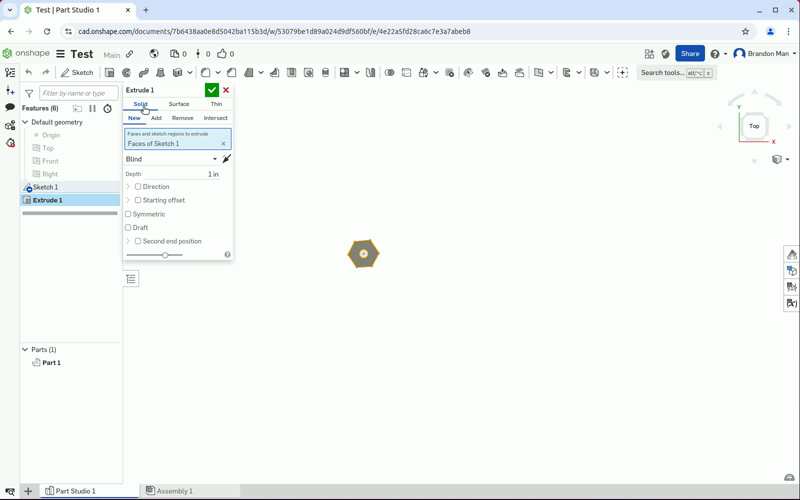
click(143, 106)
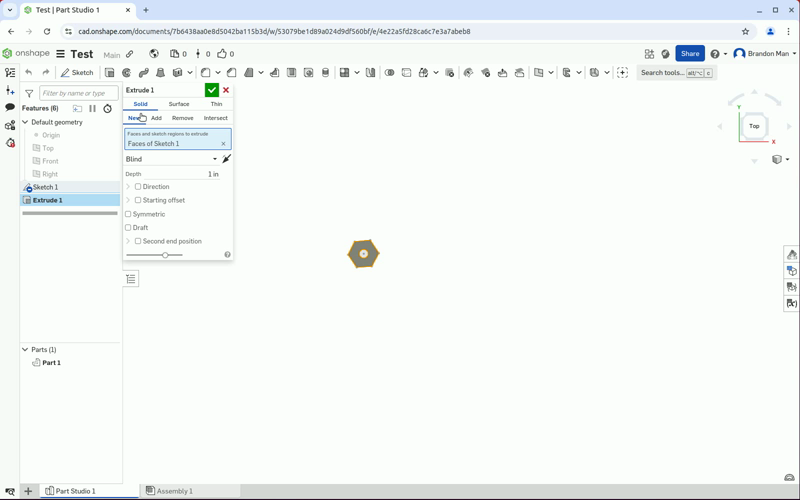
mouse_move(137, 120)
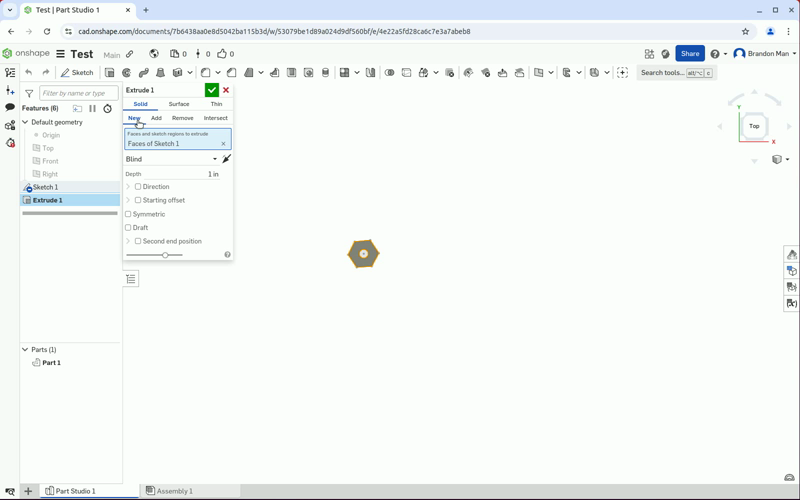
click(137, 120)
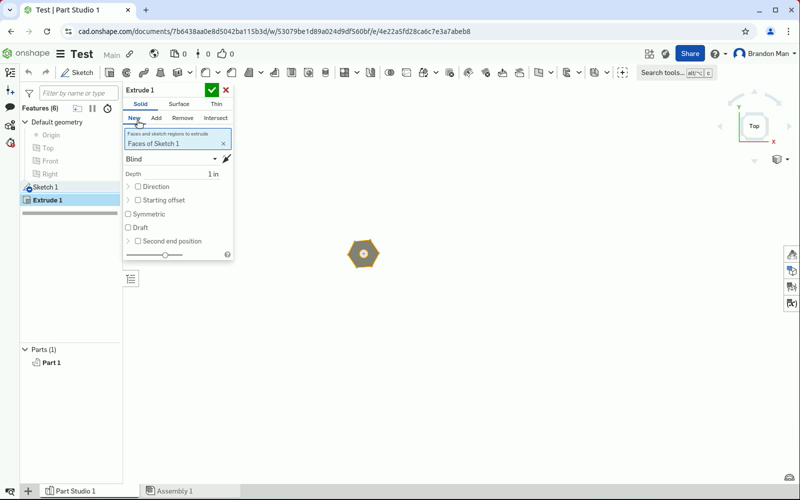
key(tab, 4)
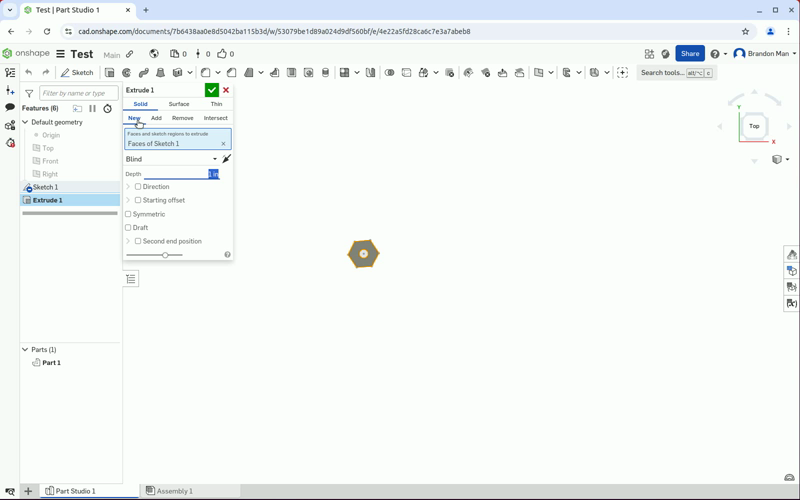
text(2.648)
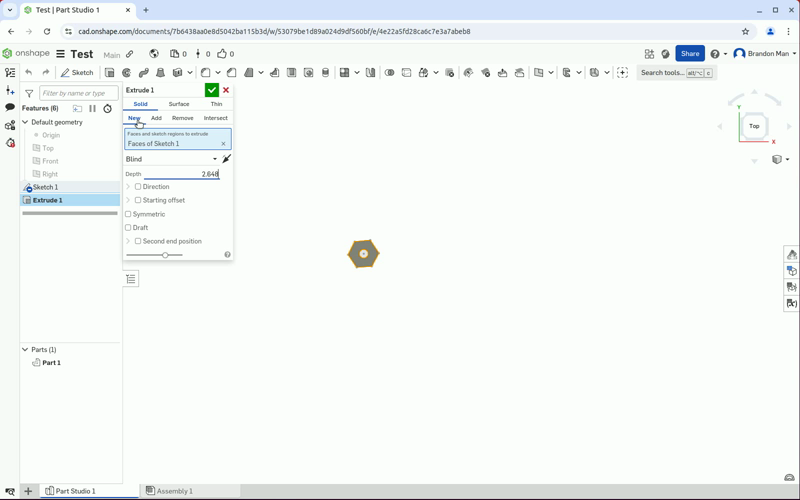
key(enter)
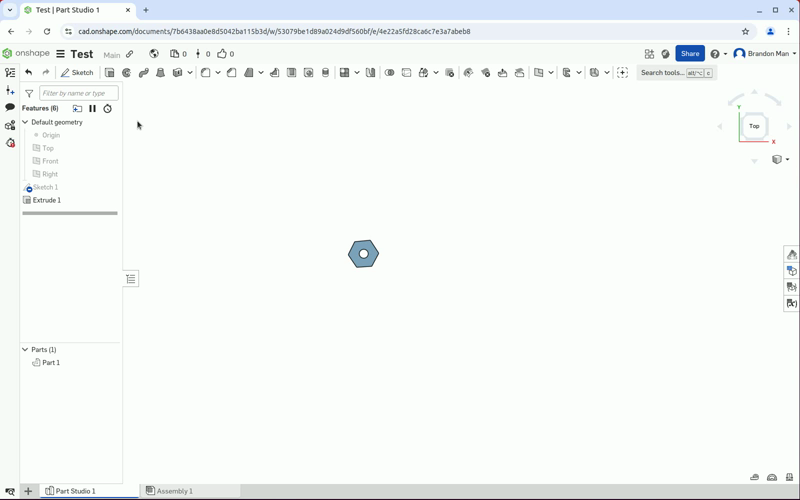
key(shift+h)
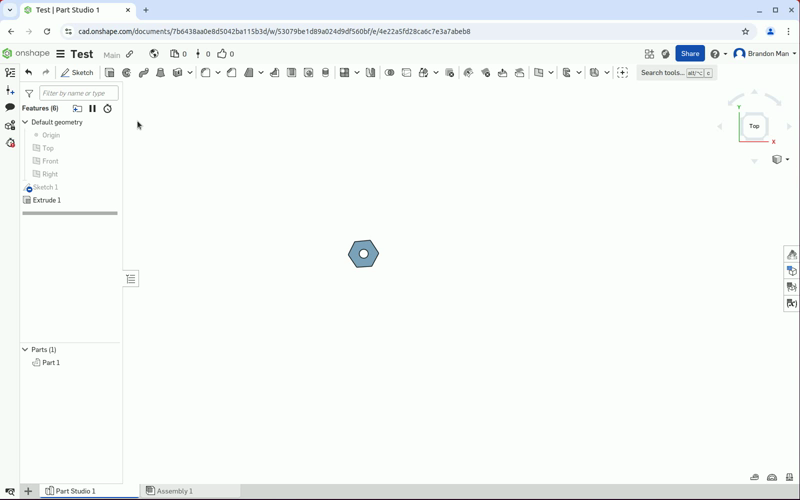
key(shift+h)
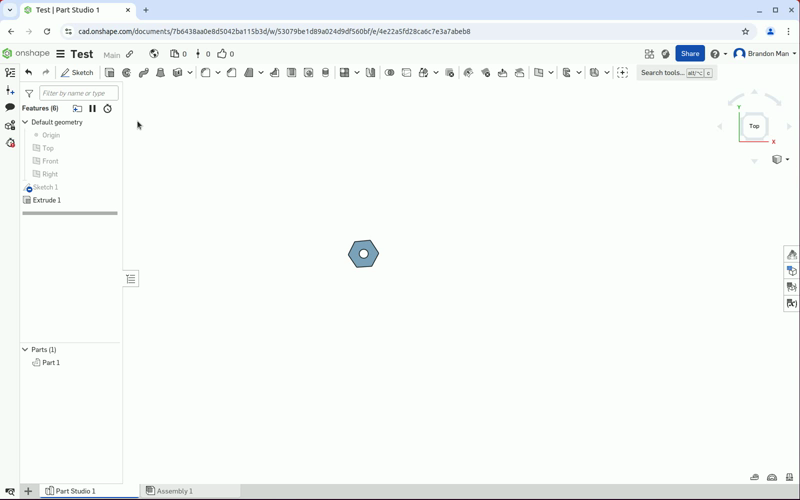
mouse_move(73, 189)
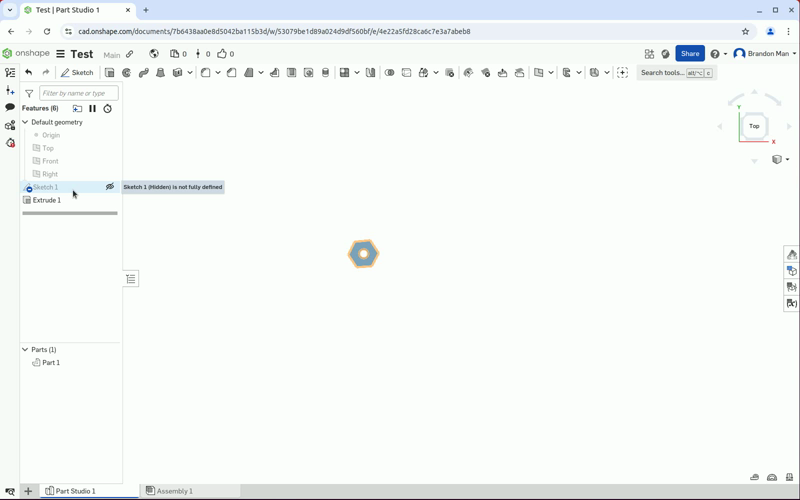
click(73, 189)
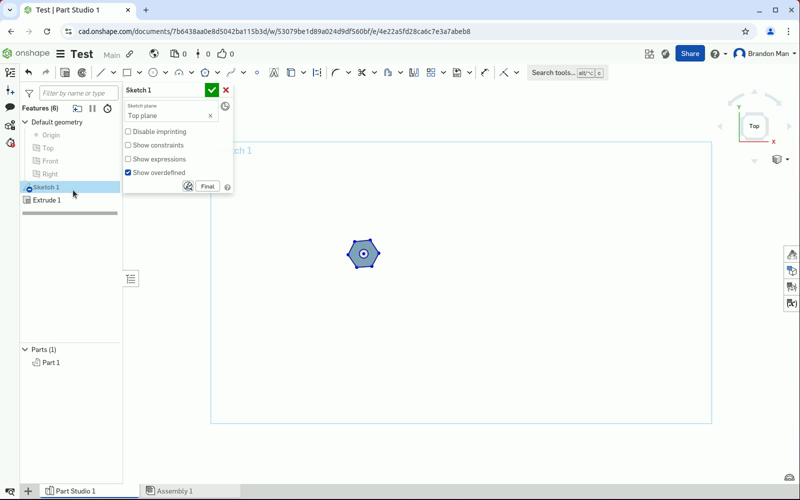
mouse_move(229, 92)
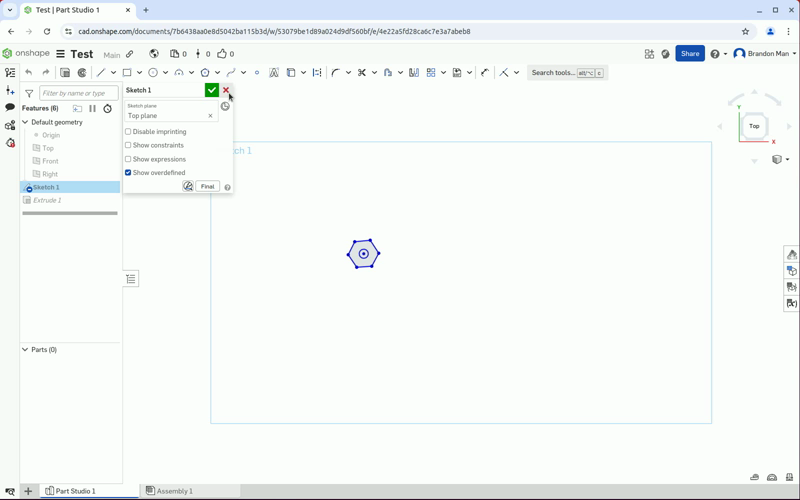
click(229, 92)
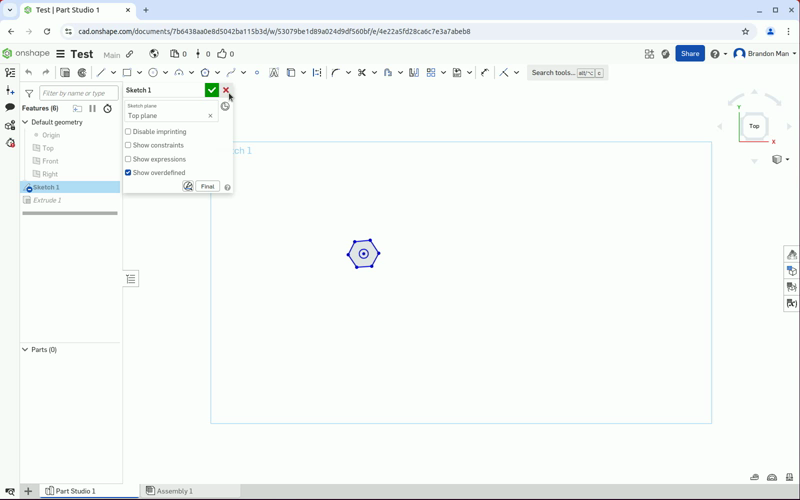
key(shift+s)
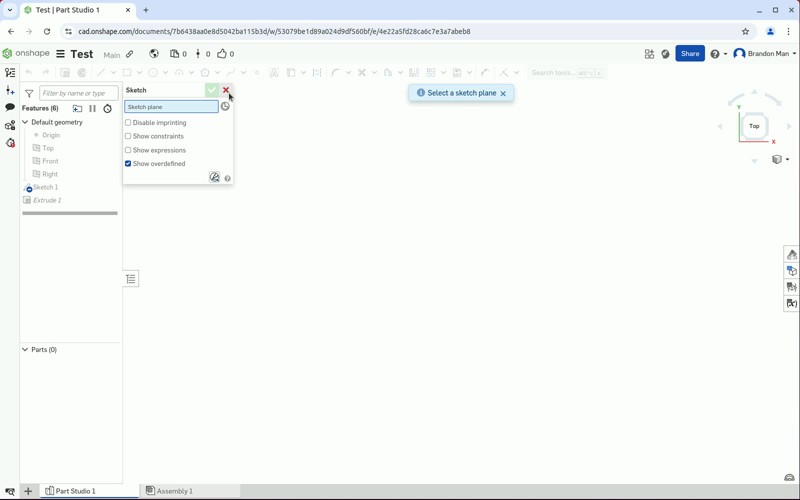
mouse_move(73, 150)
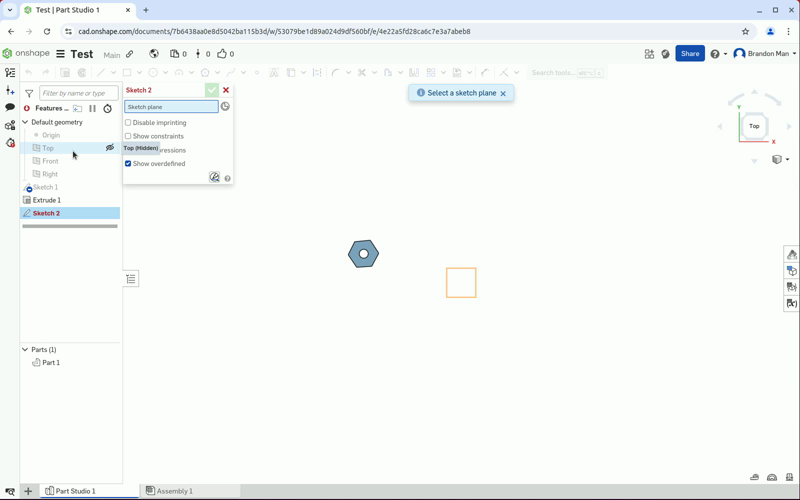
click(73, 150)
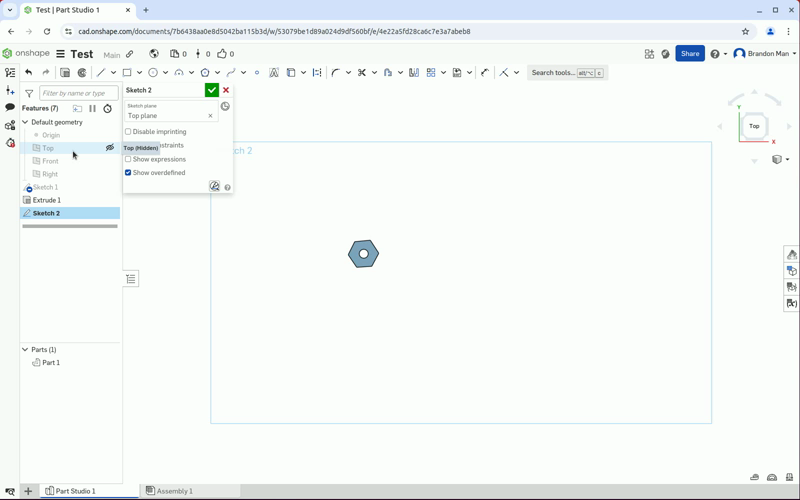
mouse_move(73, 352)
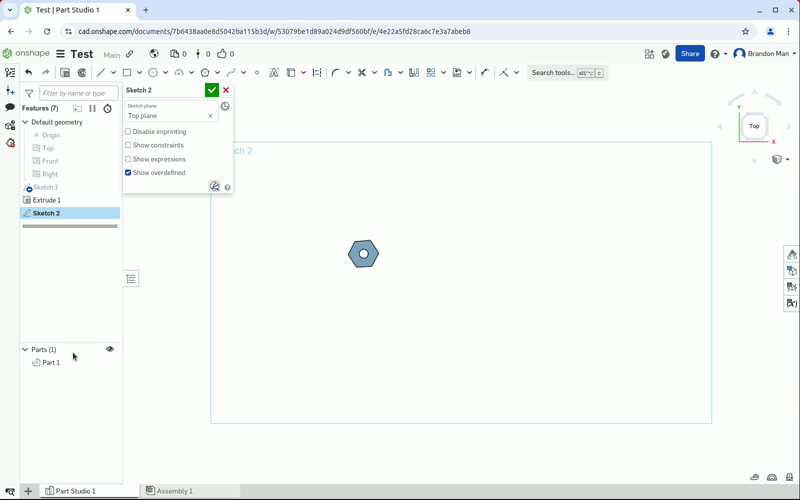
key(y)
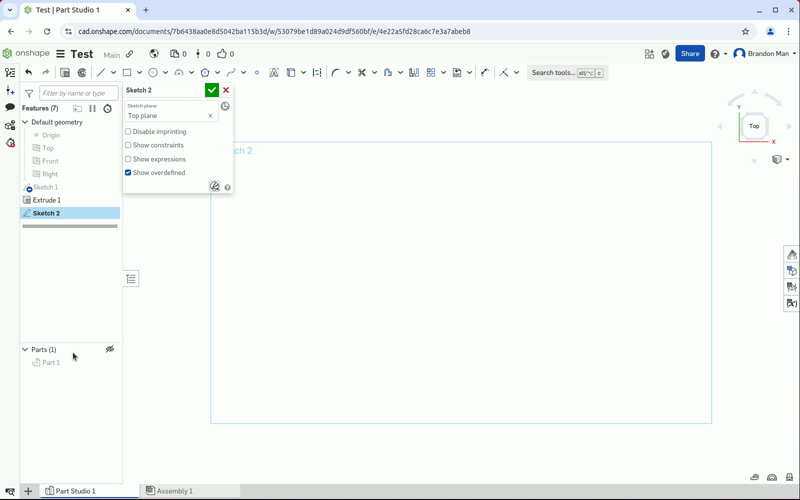
key(c)
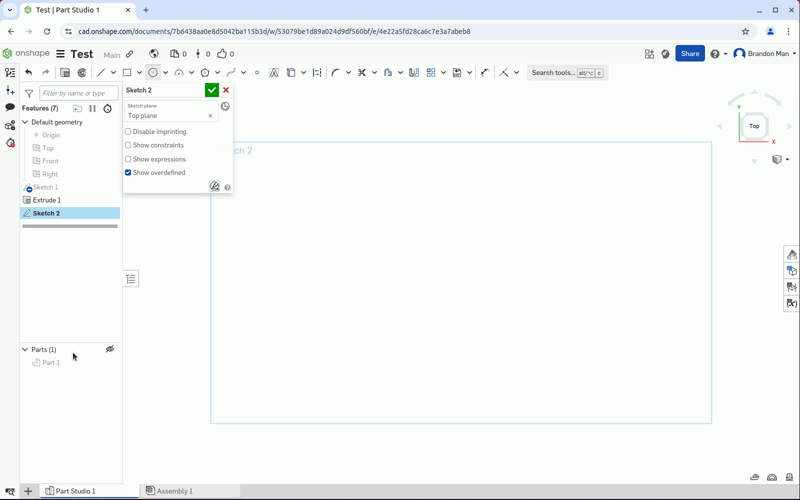
key_down(shift)
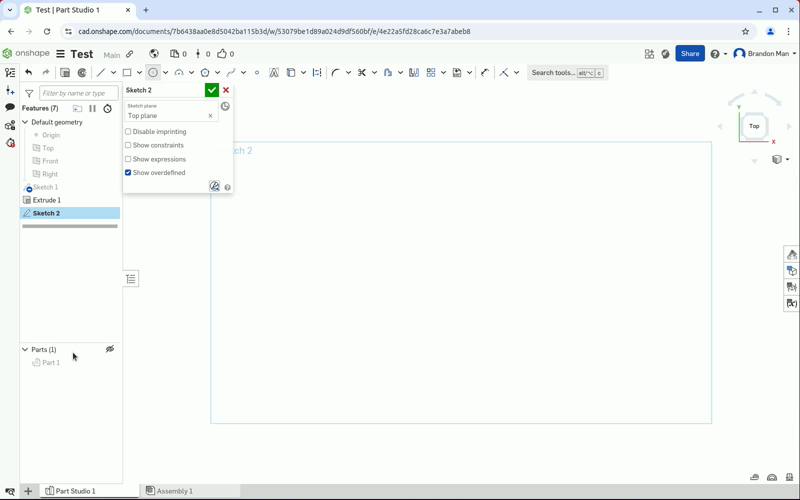
mouse_move(472, 255)
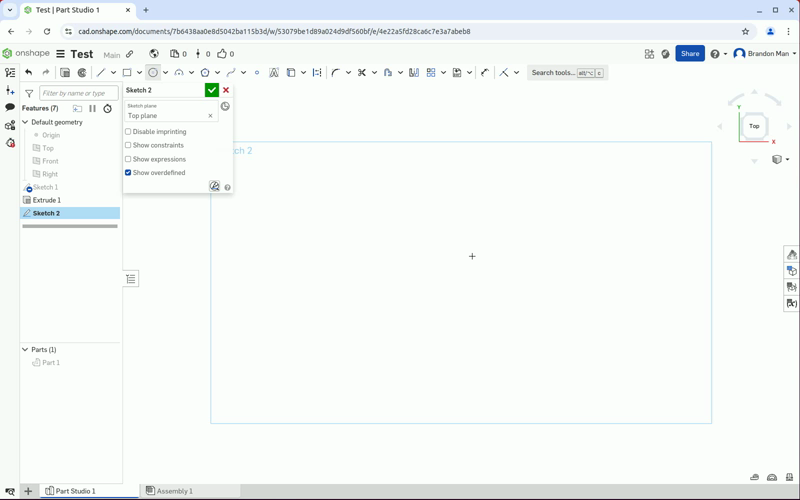
click(472, 255)
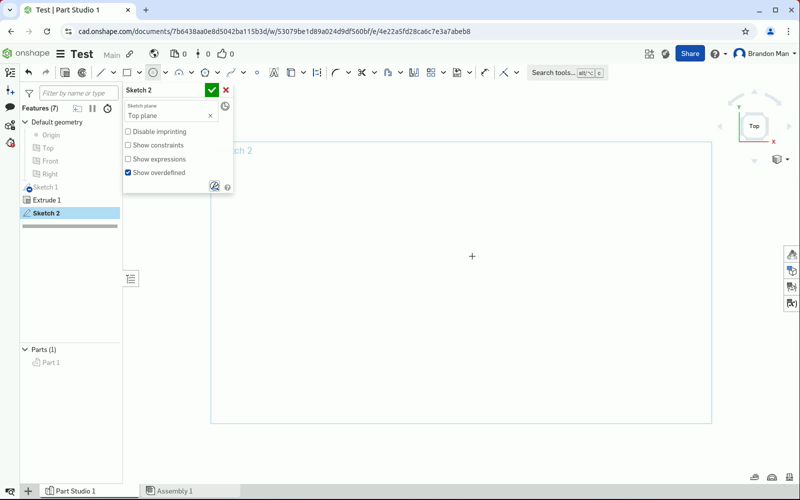
key_up(shift)
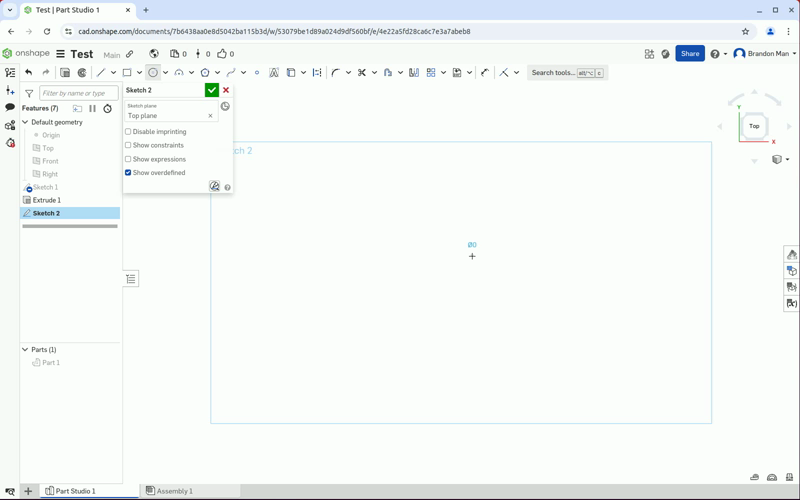
mouse_move(477, 255)
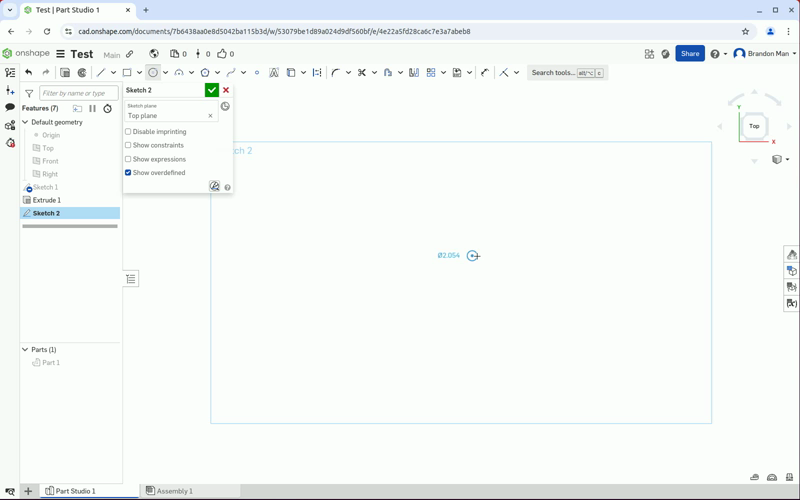
click(477, 255)
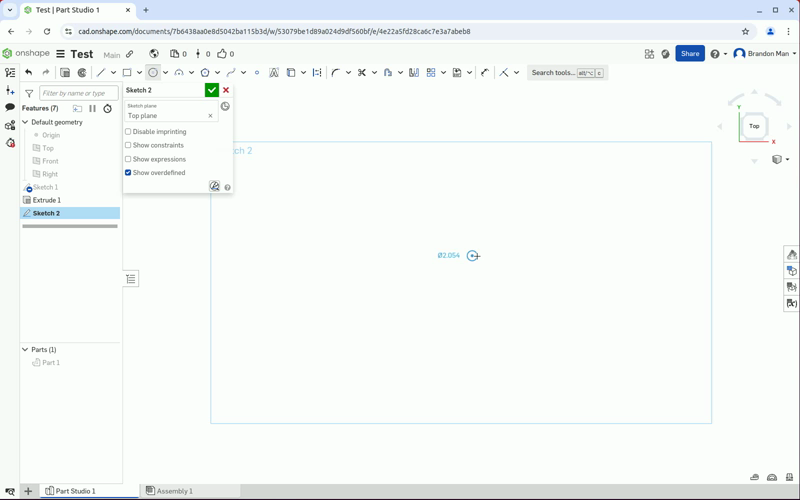
key(esc)
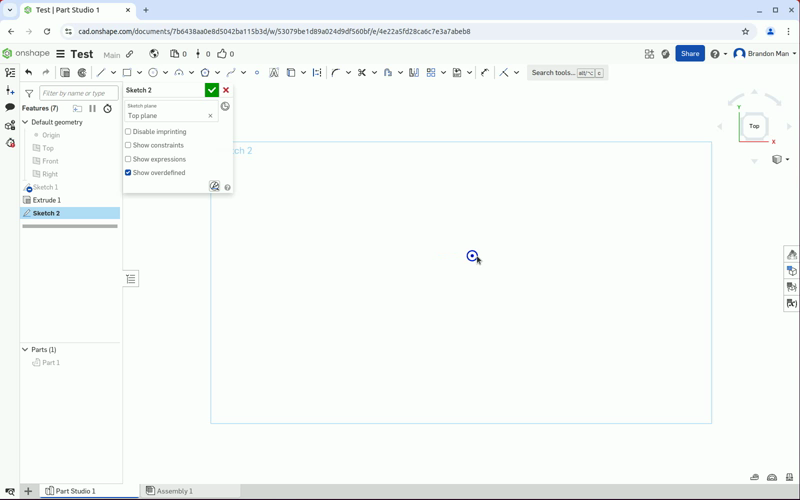
mouse_move(469, 257)
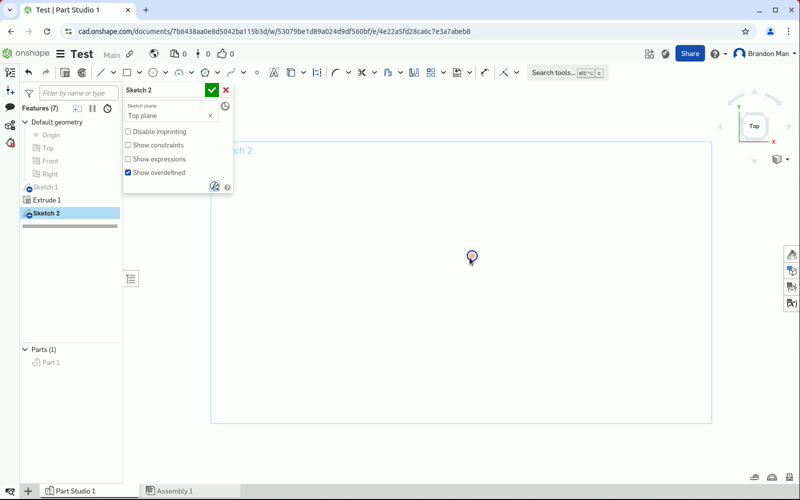
scroll(6)
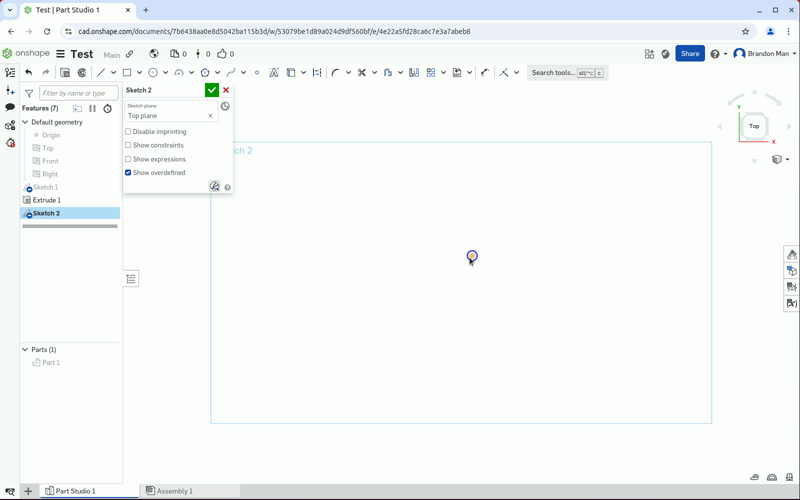
scroll(6)
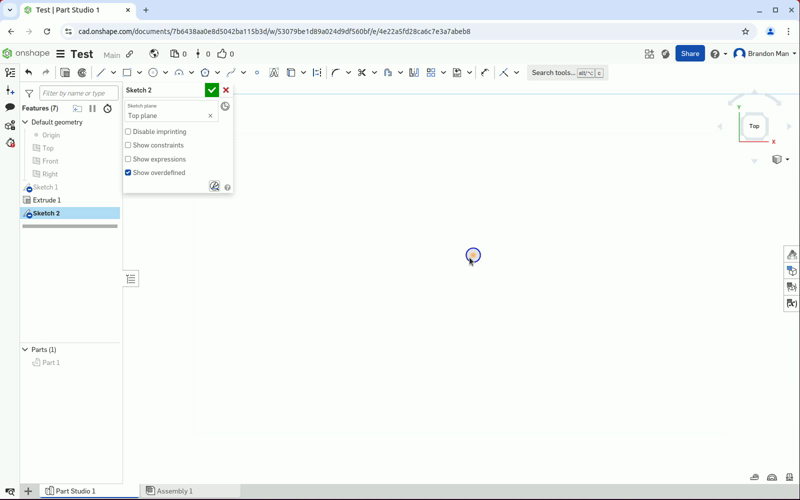
scroll(6)
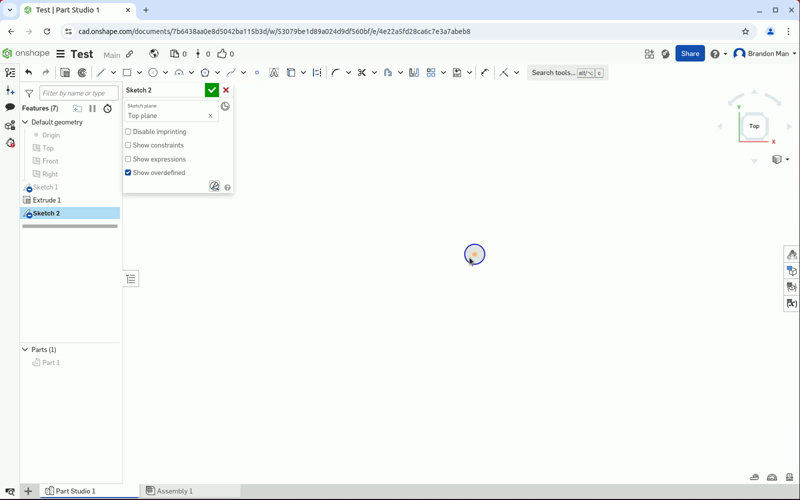
scroll(6)
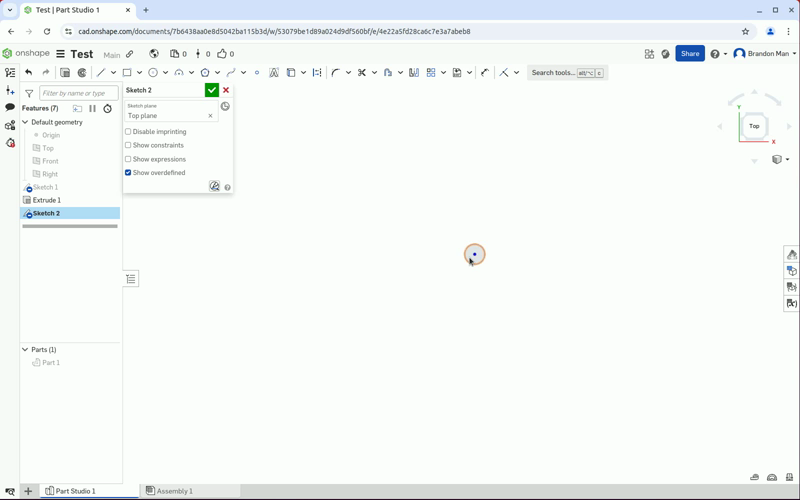
scroll(6)
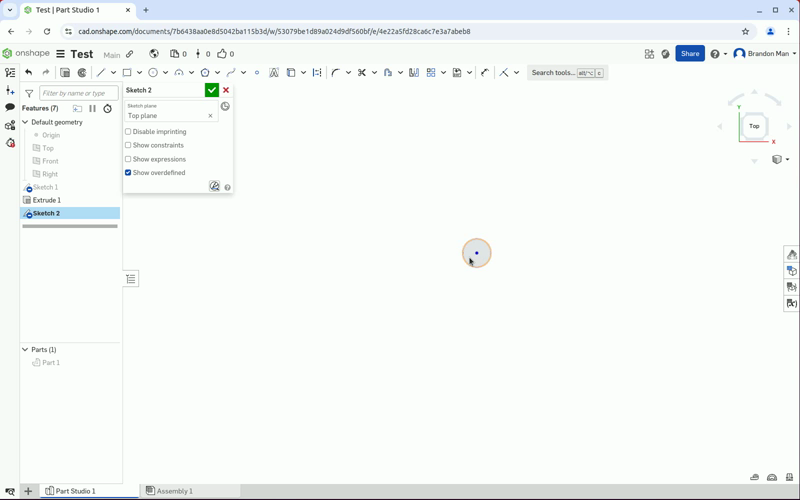
scroll(6)
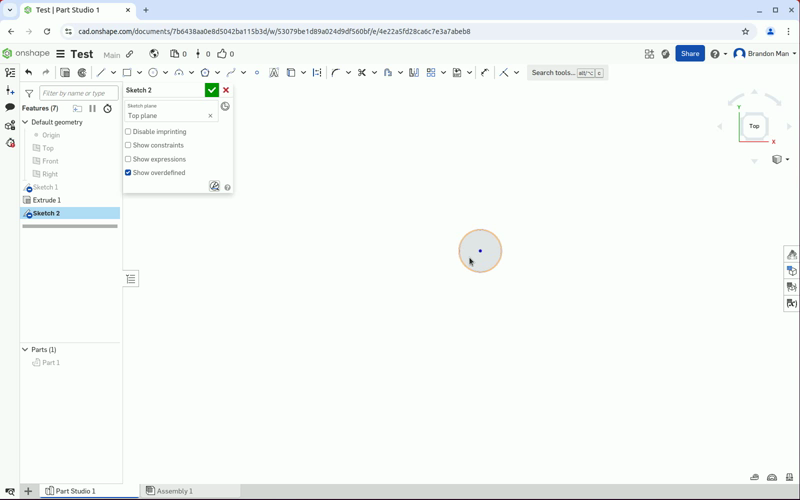
scroll(6)
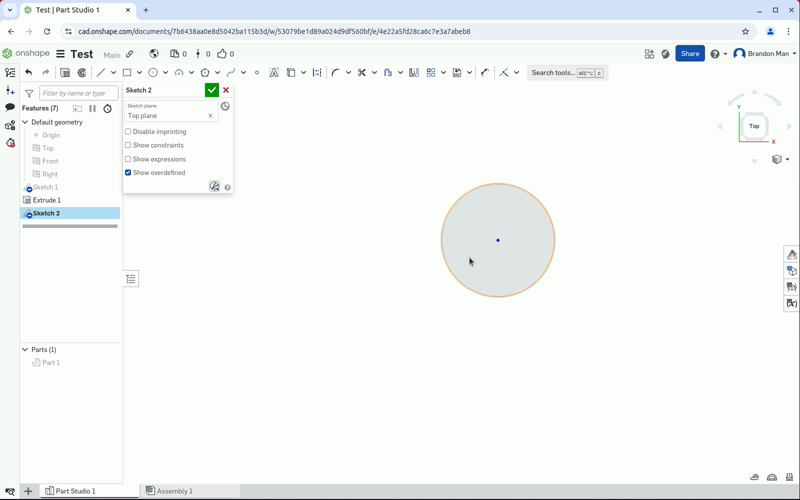
click(469, 257)
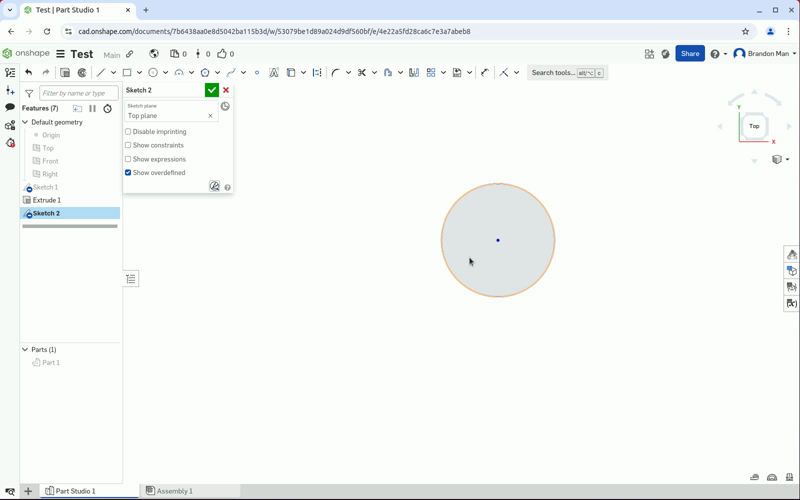
scroll(-6)
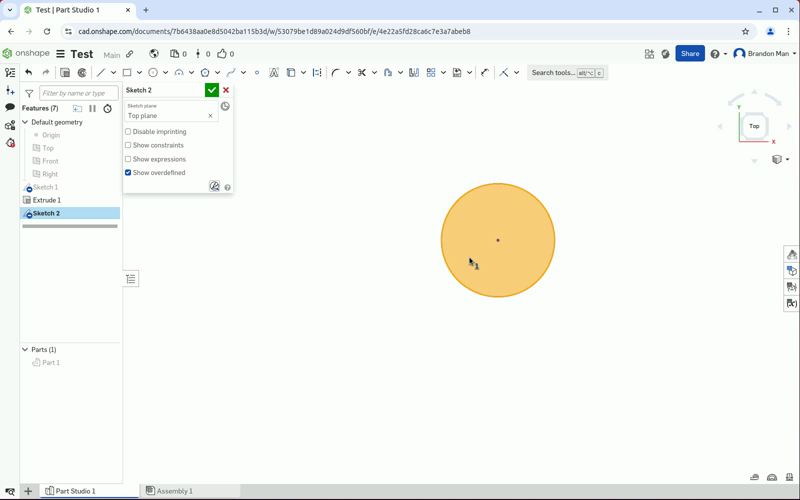
scroll(-6)
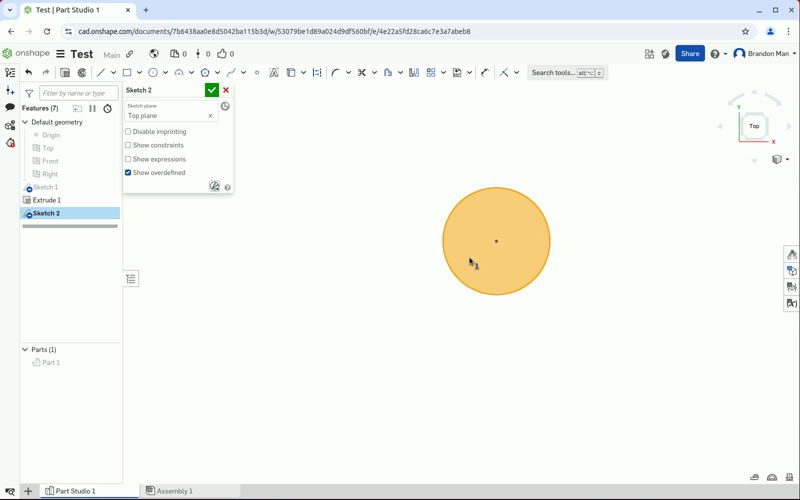
scroll(-6)
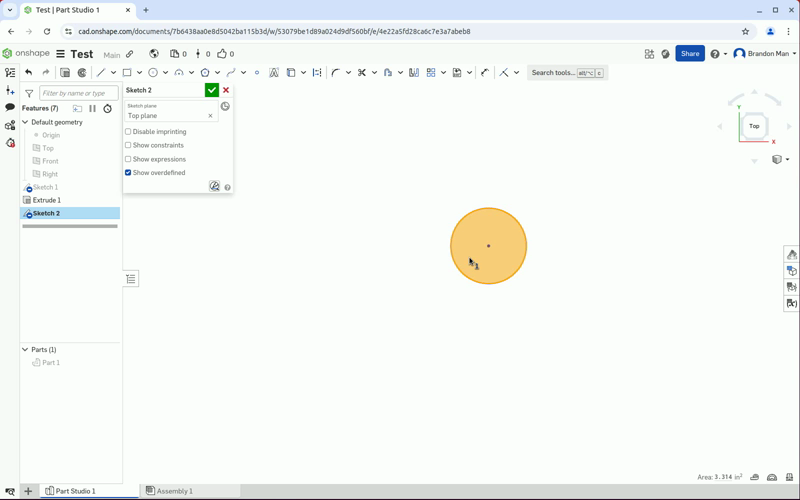
scroll(-6)
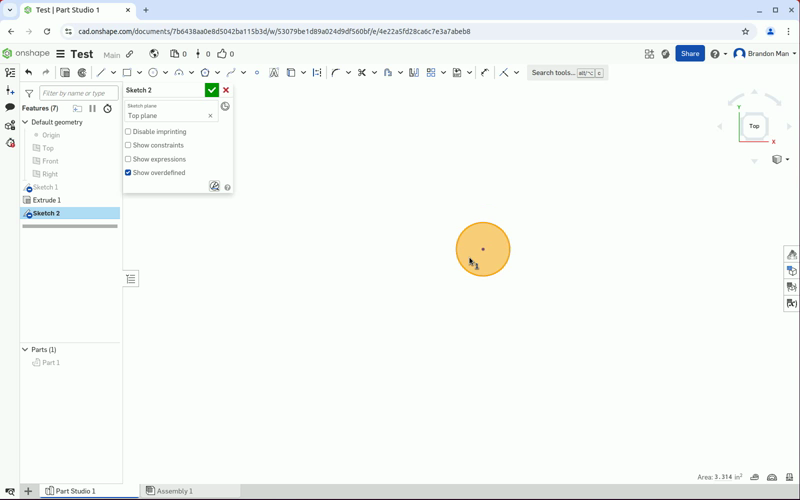
scroll(-6)
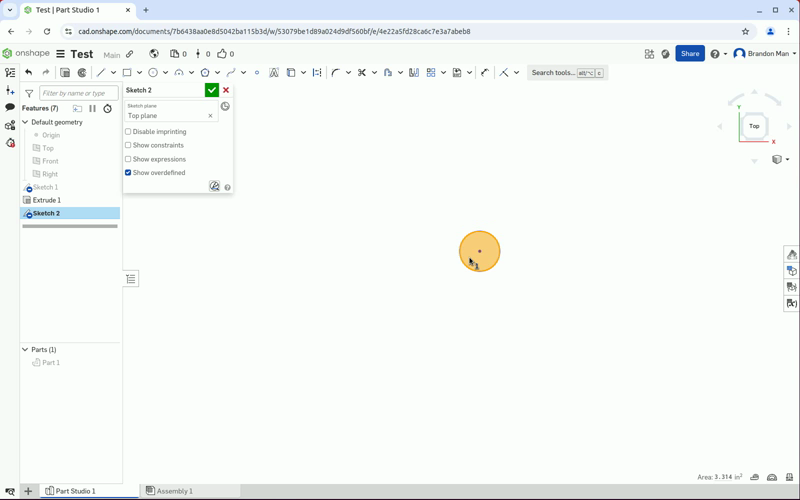
scroll(-6)
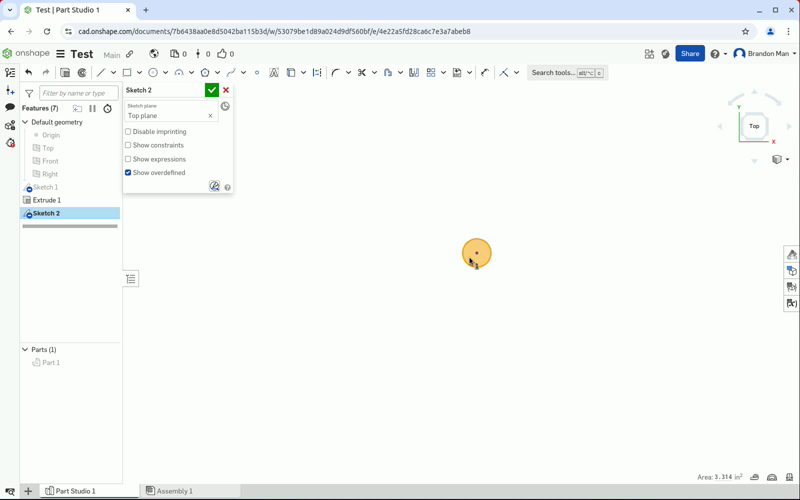
scroll(-6)
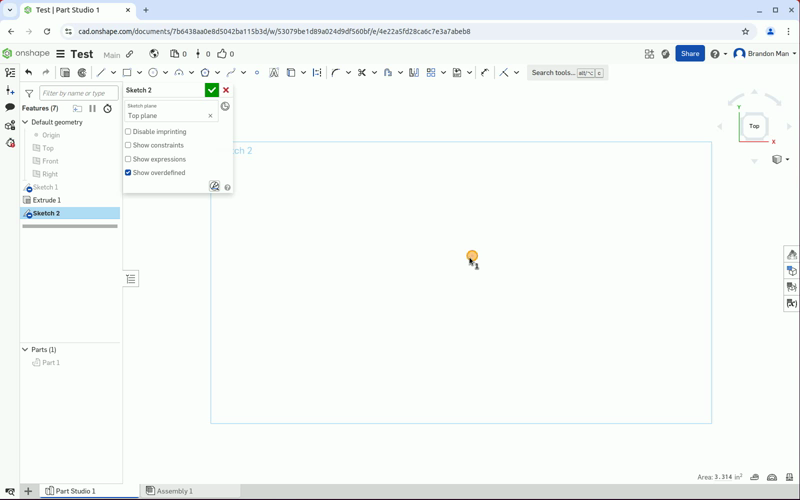
mouse_move(73, 352)
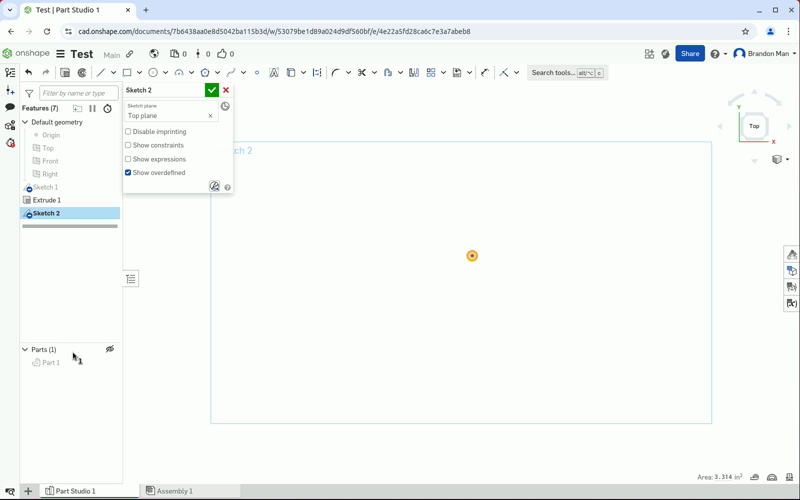
key(shift+y)
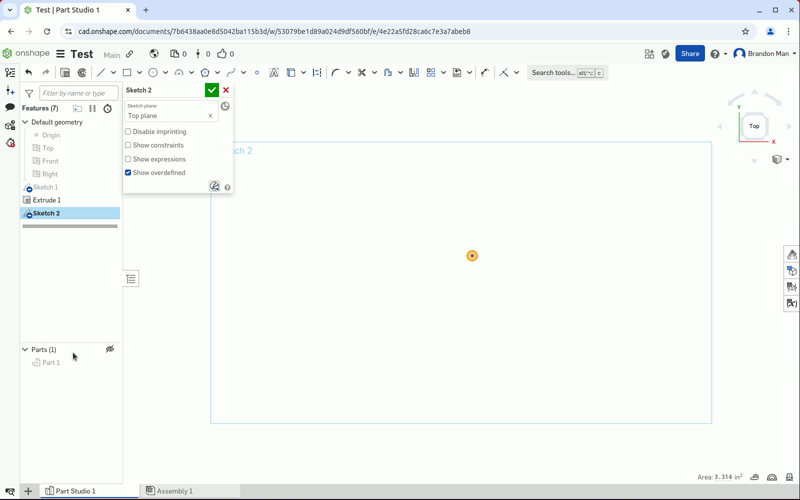
key(shift+e)
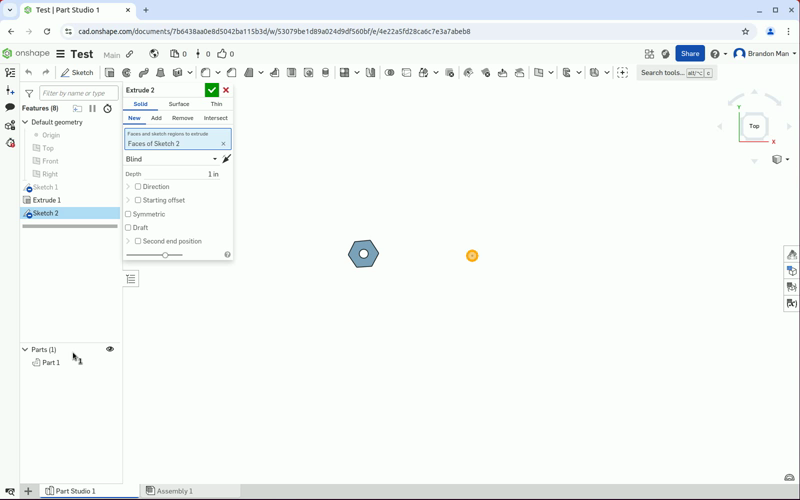
mouse_move(143, 106)
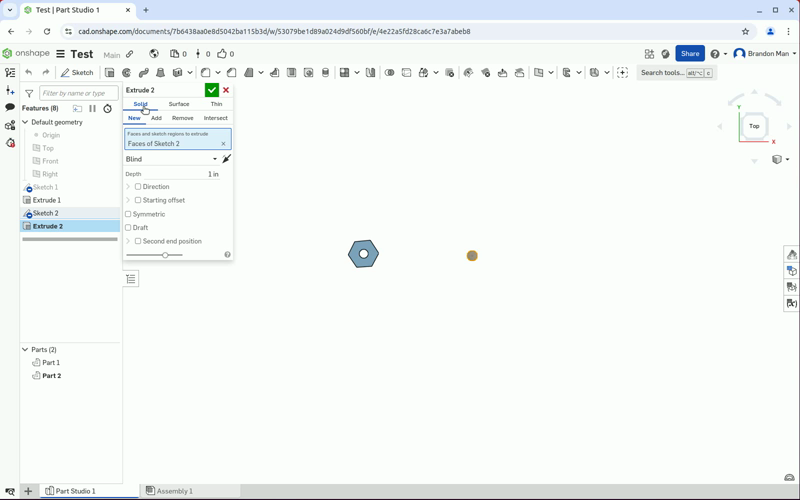
click(143, 106)
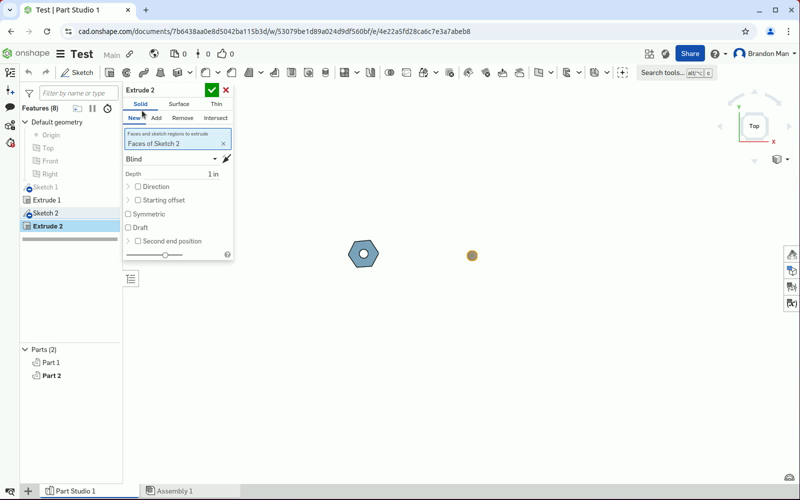
mouse_move(137, 120)
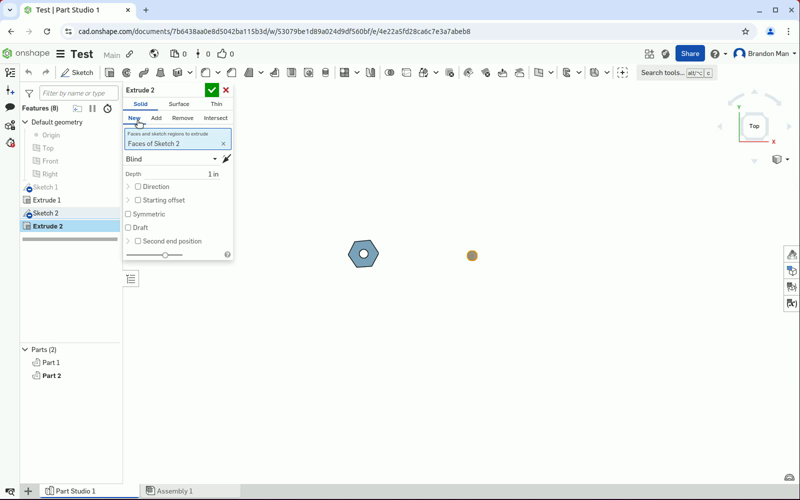
click(137, 120)
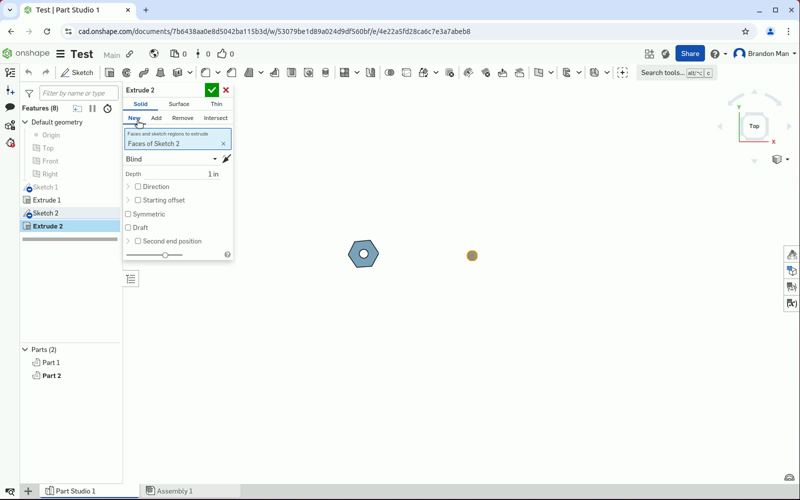
key(tab, 4)
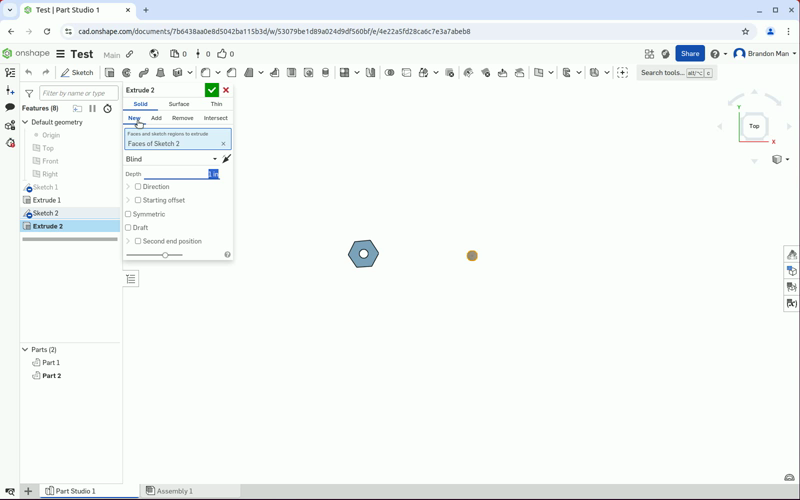
text(19.498)
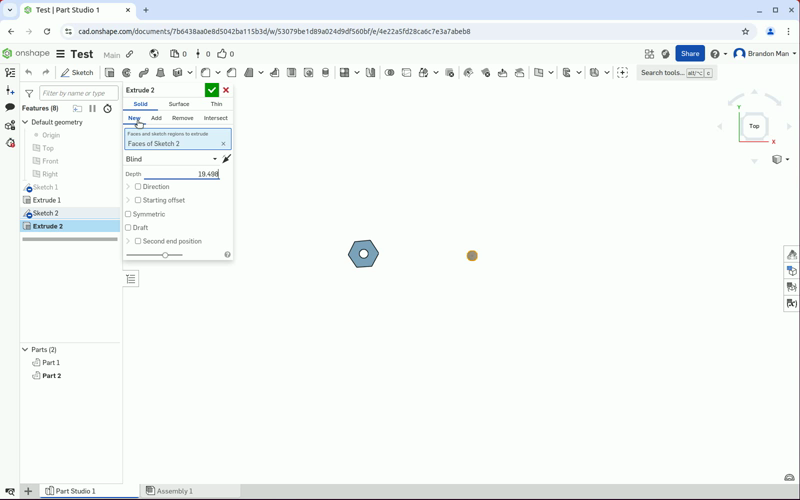
key(enter)
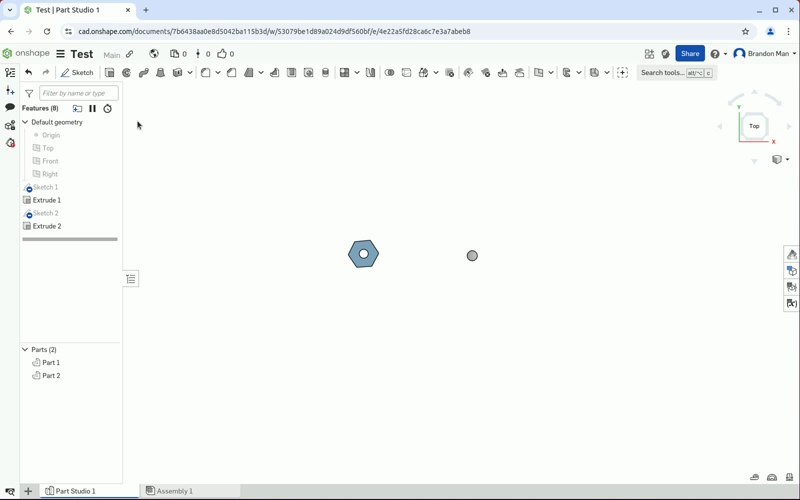
key(shift+h)
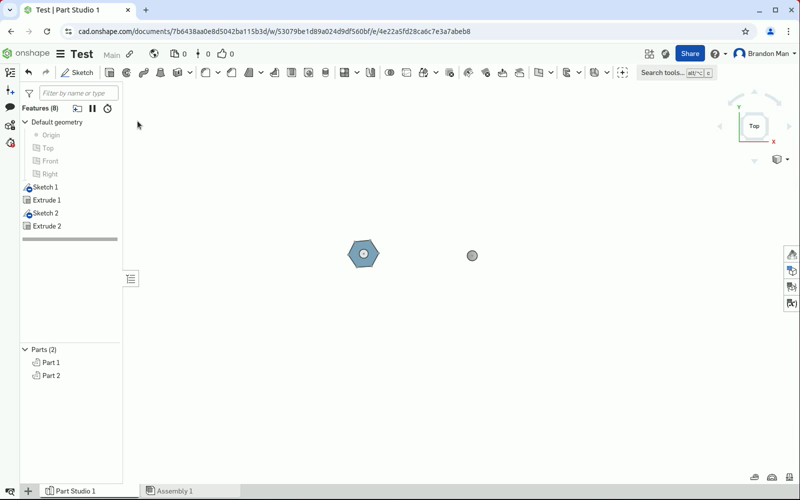
key(shift+h)
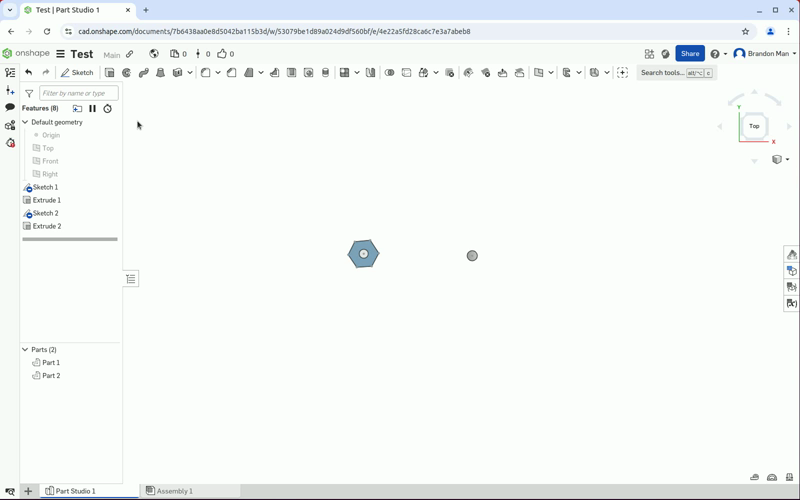
key(shift+7)
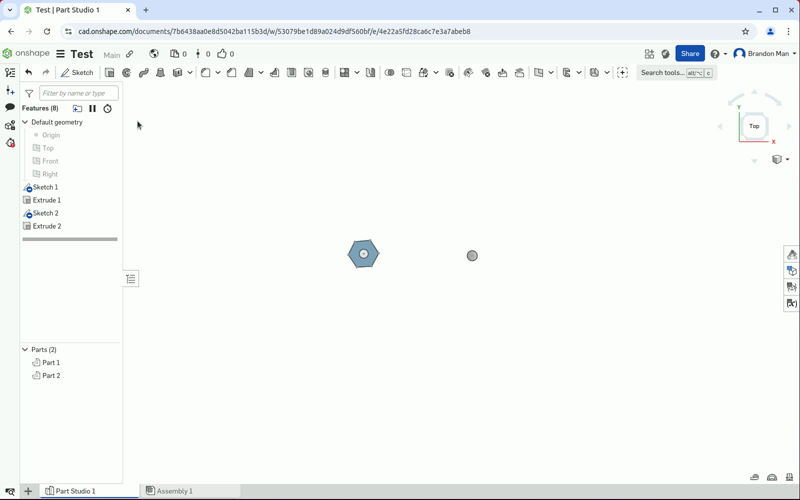
key(up, 3)
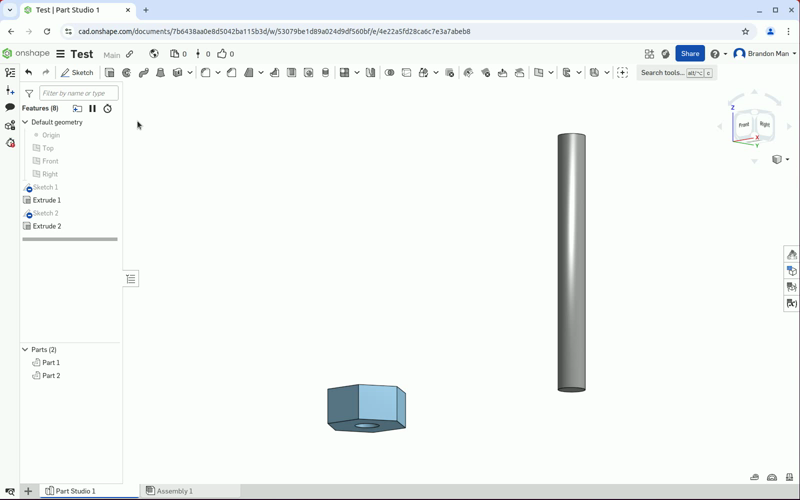
key(left, 3)
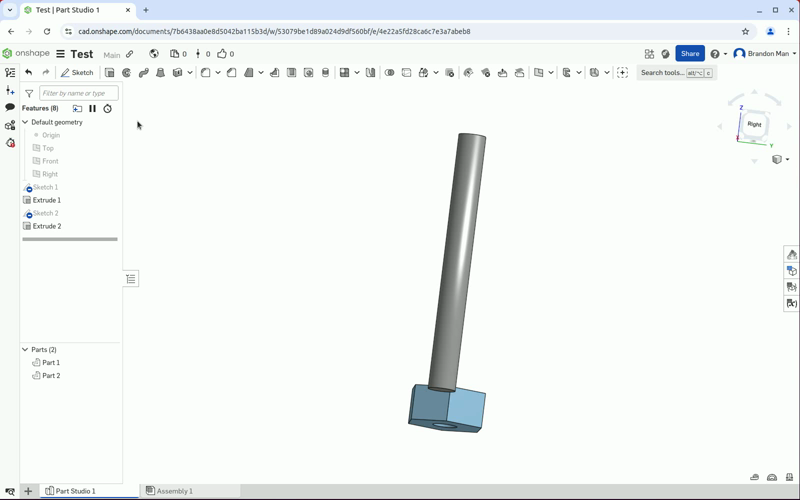
key(right, 3)
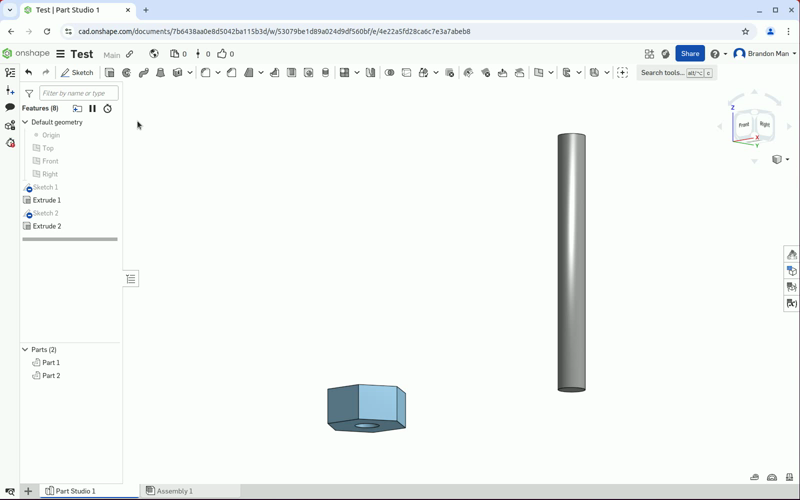
key(down, 3)
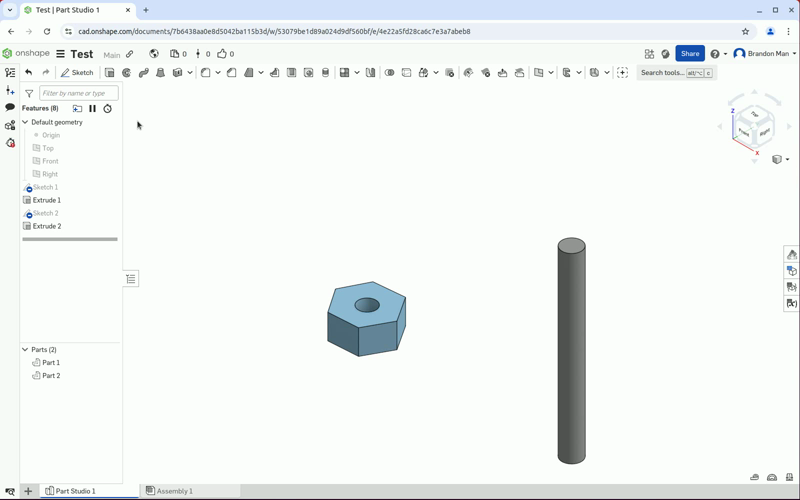
mouse_move(73, 189)
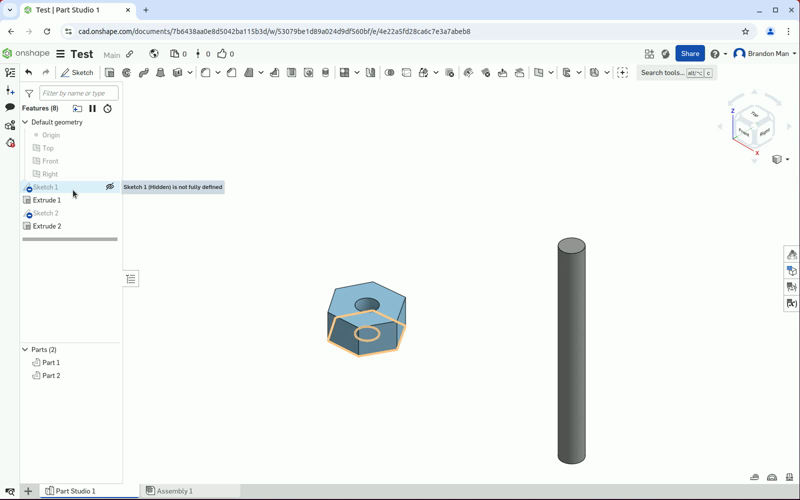
click(73, 189)